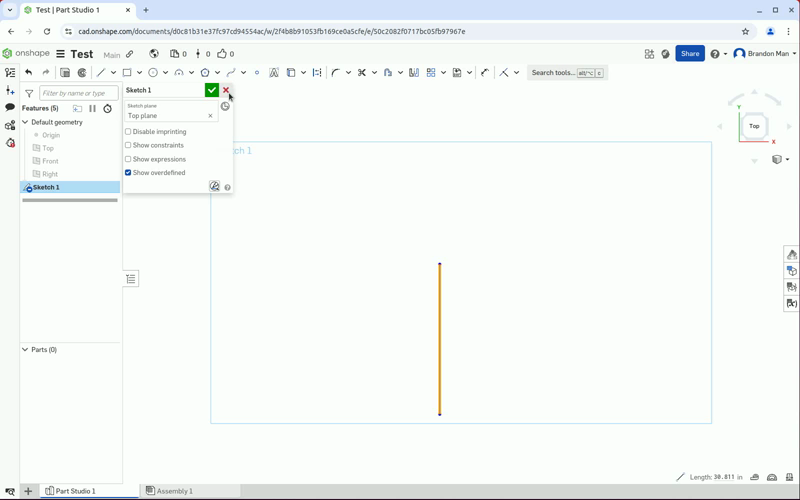
key(shift+h)
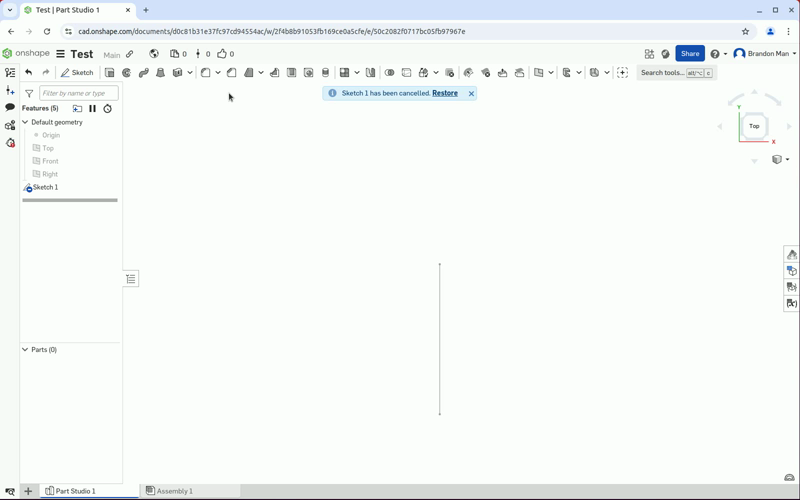
mouse_move(73, 352)
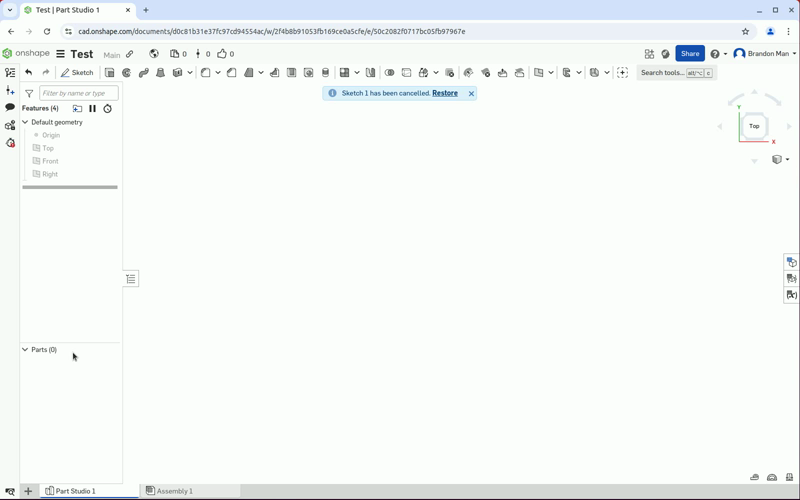
key(y)
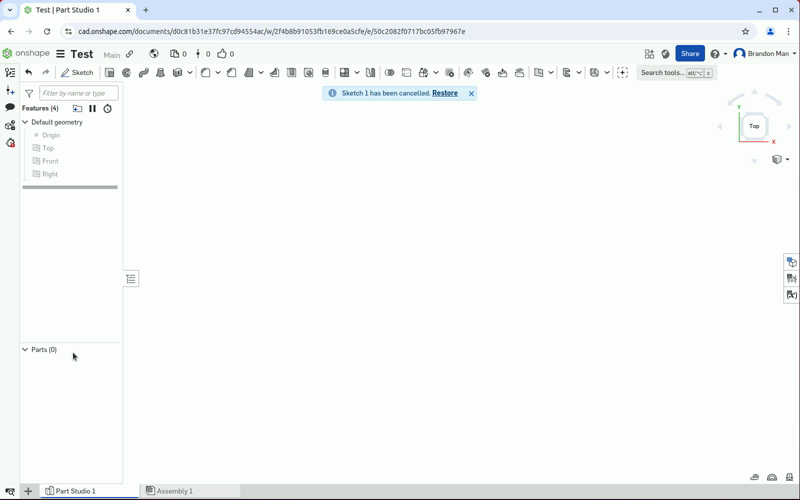
key(shift+p)
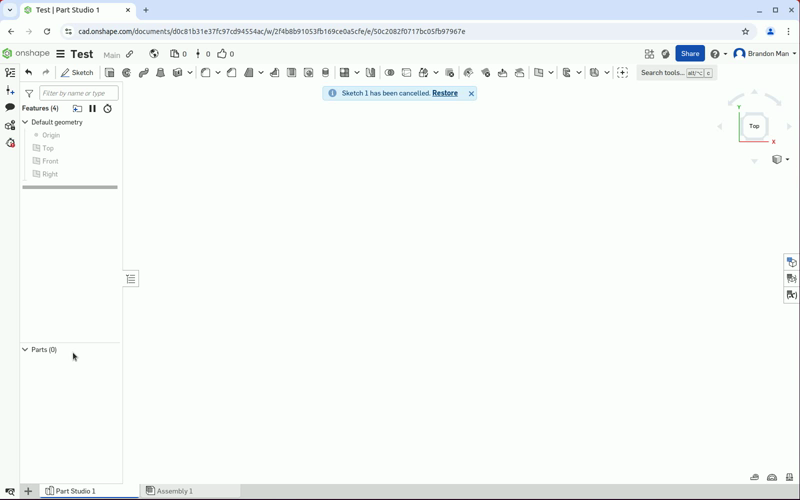
key(space)
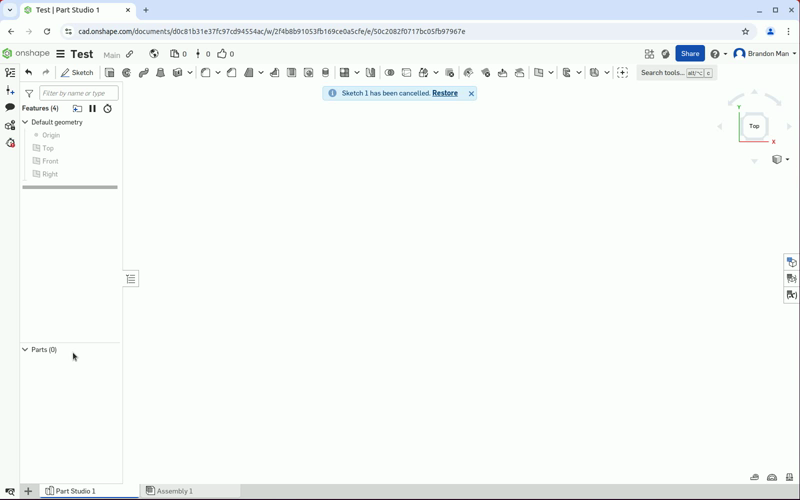
key_down(shift)
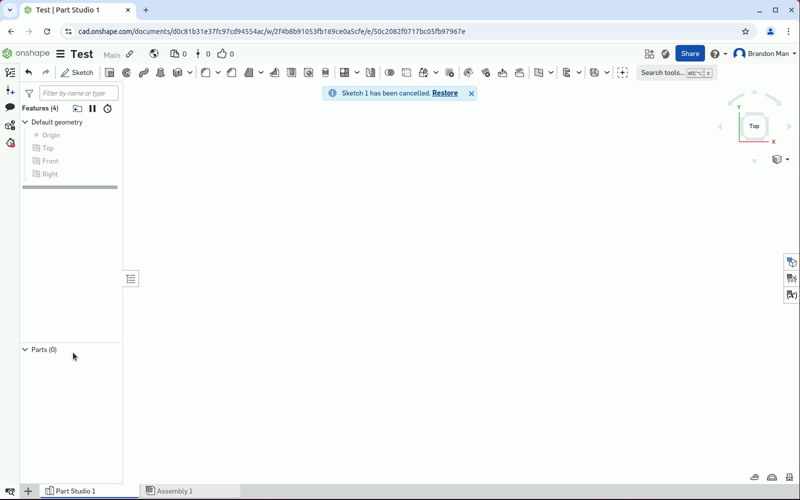
key(up)
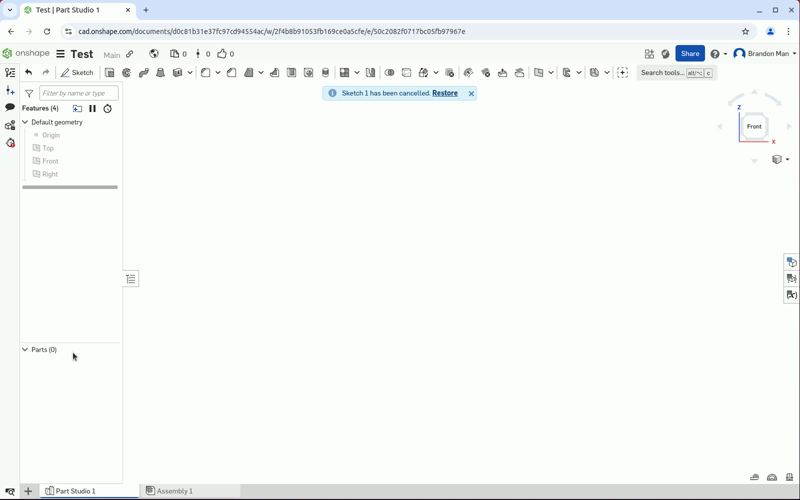
key_up(shift)
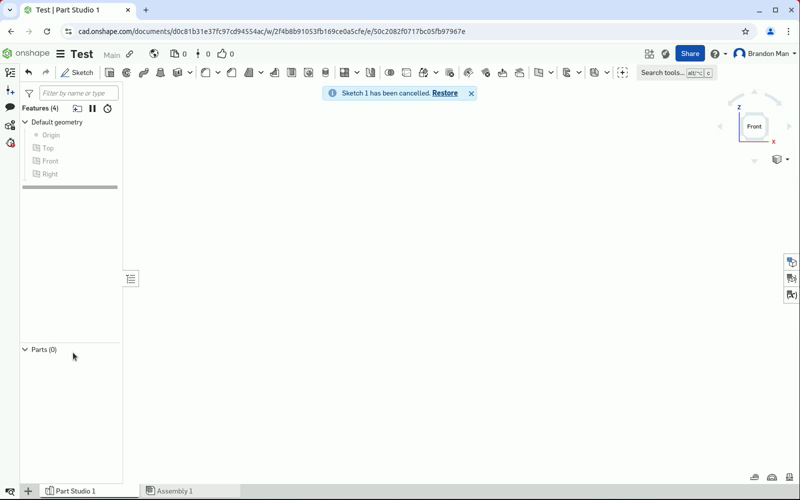
mouse_move(73, 352)
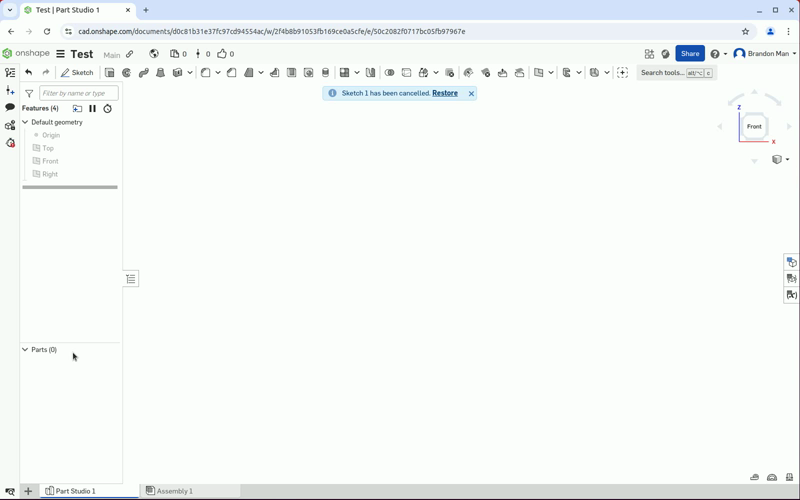
key(shift+y)
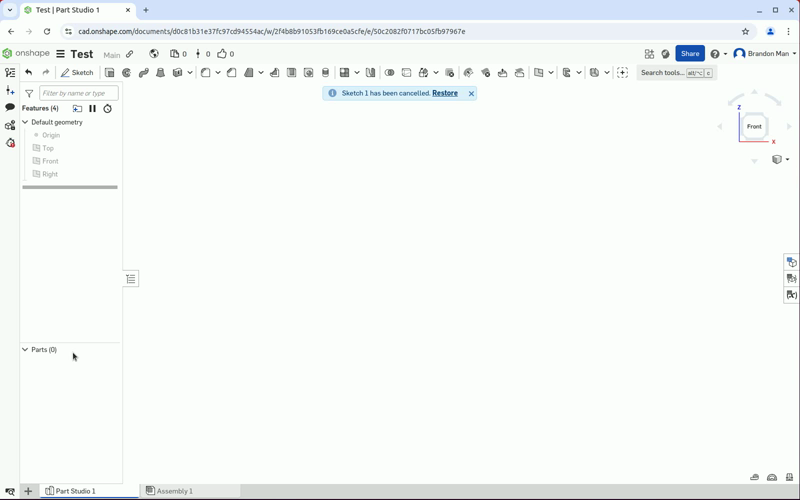
key(shift+s)
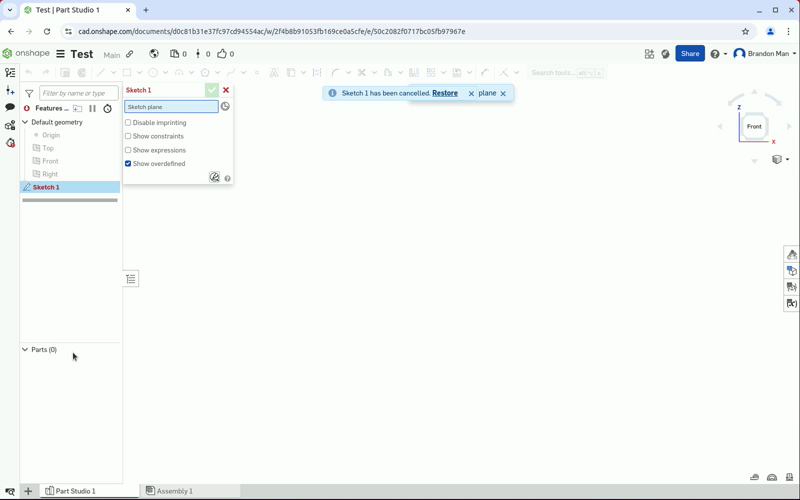
mouse_move(73, 163)
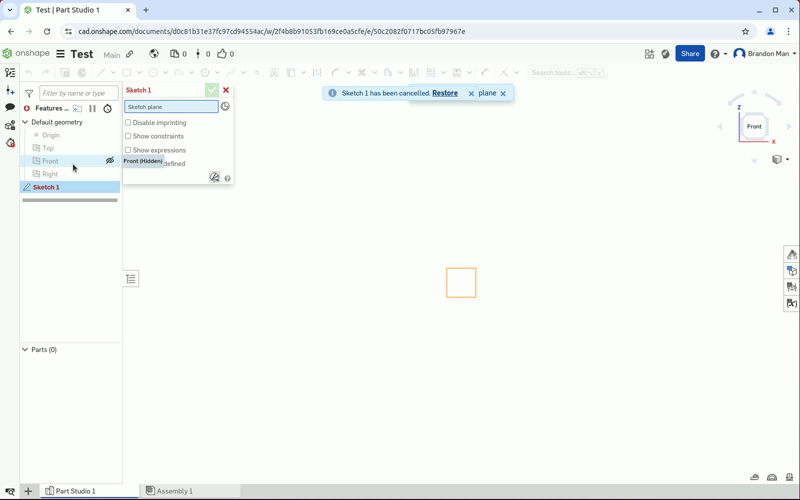
click(73, 163)
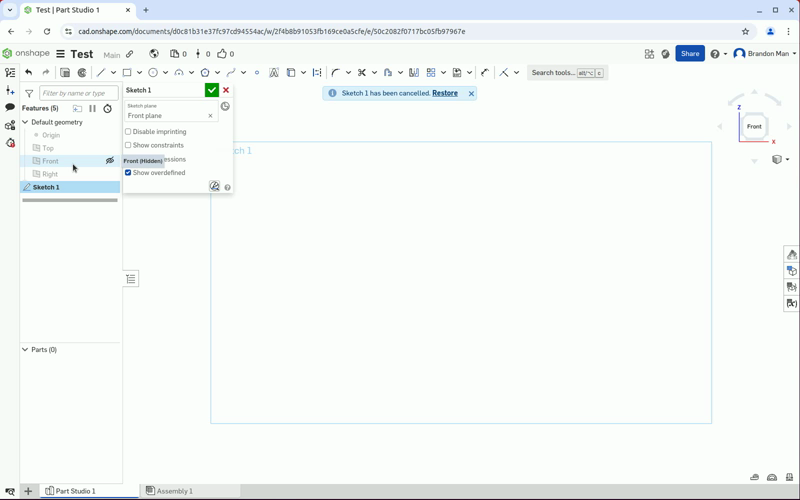
mouse_move(73, 352)
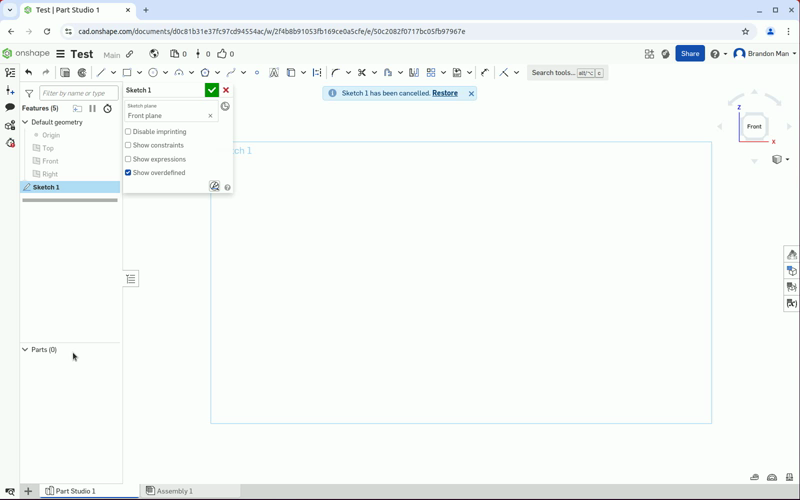
key(y)
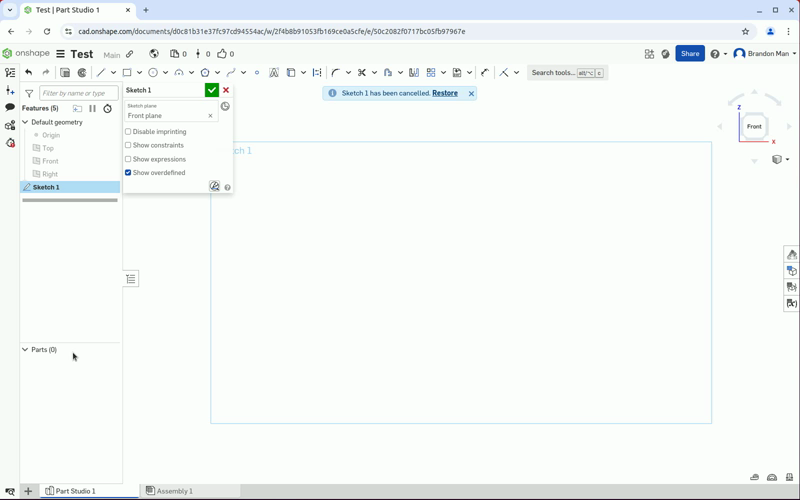
key(l)
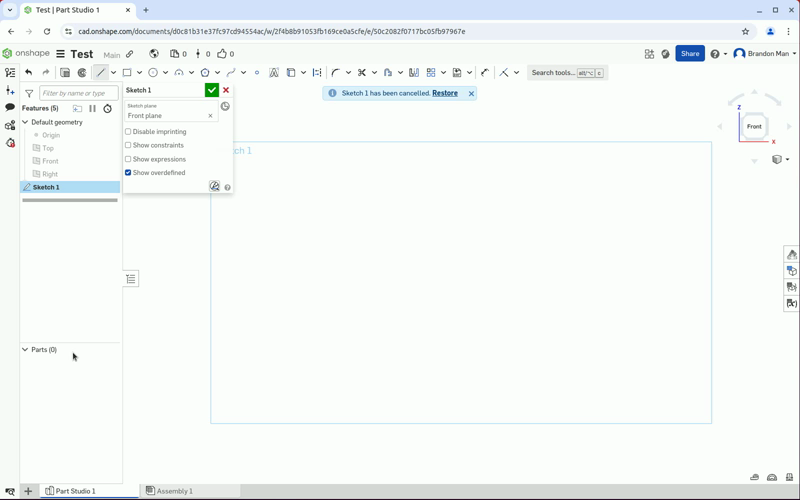
key_down(shift)
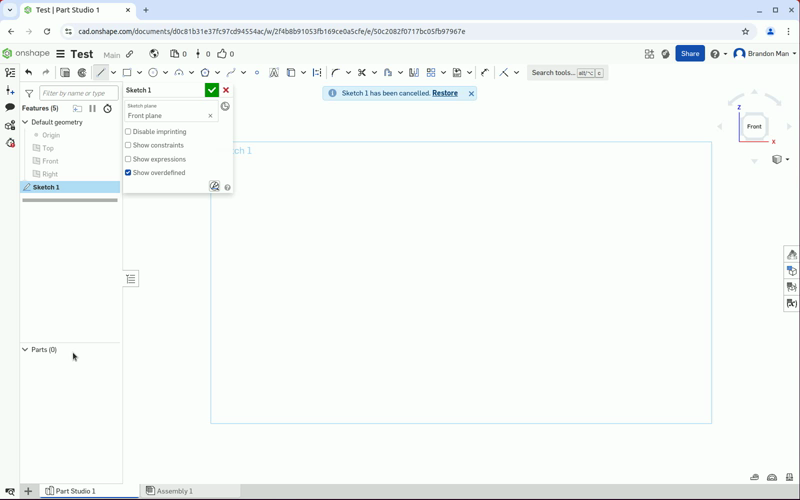
mouse_move(348, 395)
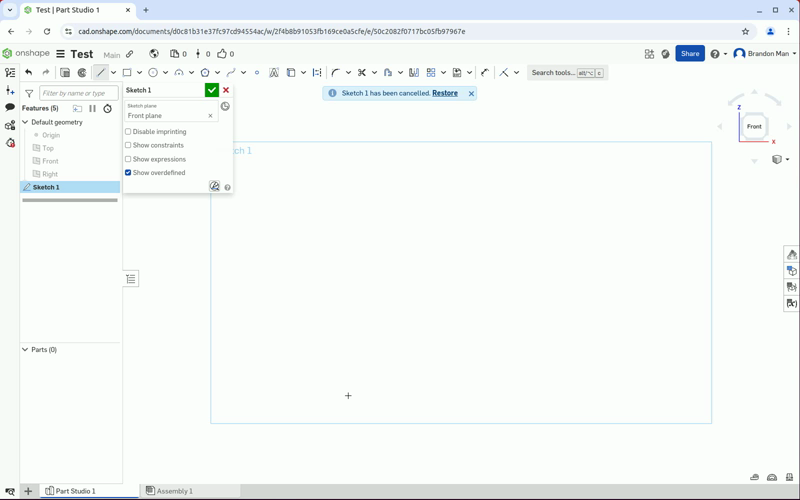
click(348, 395)
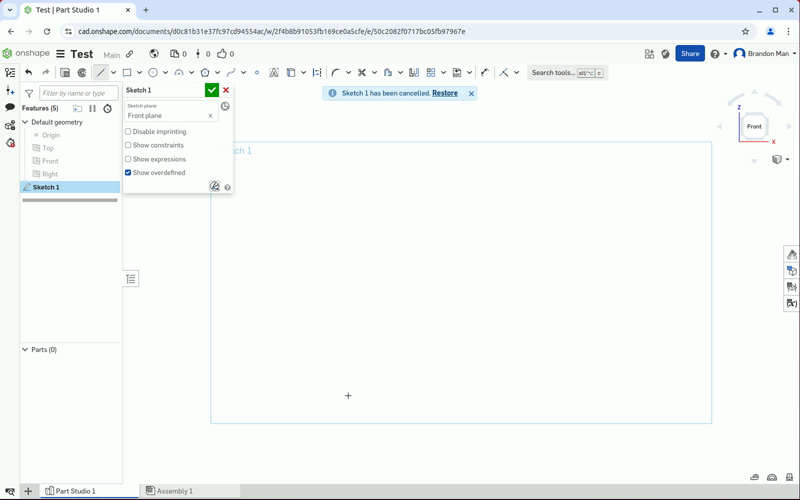
key_up(shift)
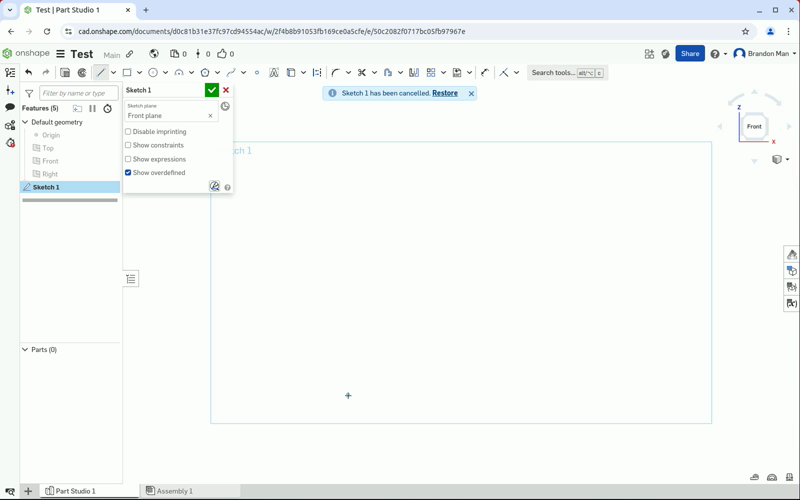
key_down(shift)
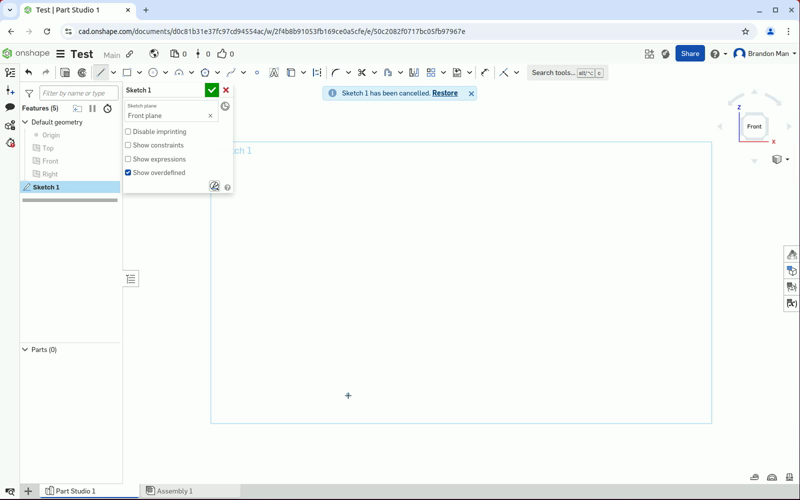
mouse_move(572, 395)
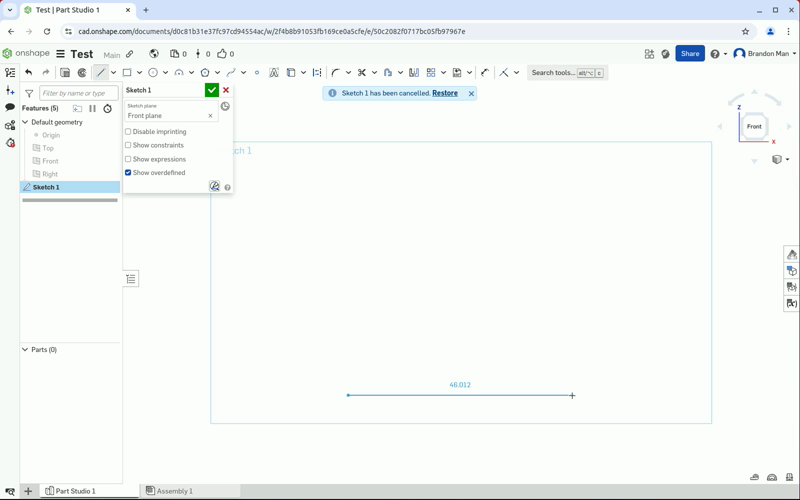
click(572, 395)
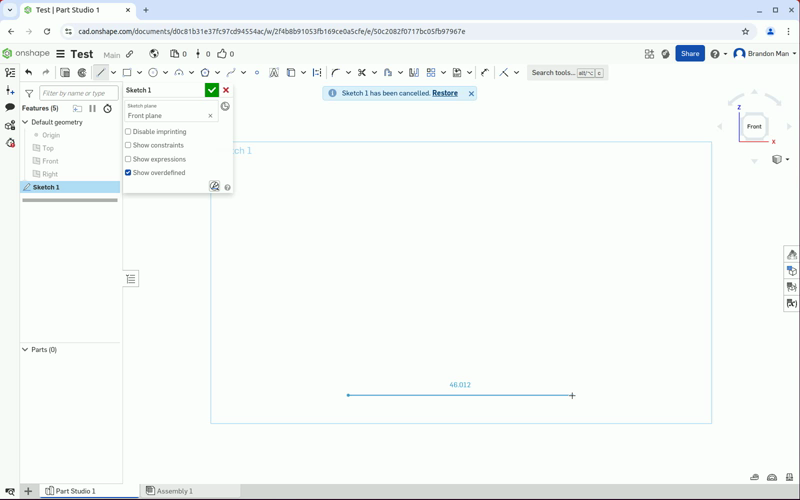
key_up(shift)
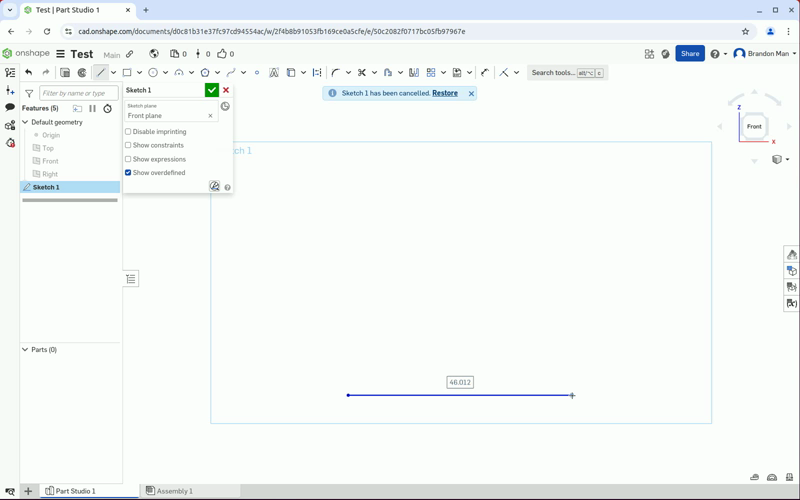
key_down(shift)
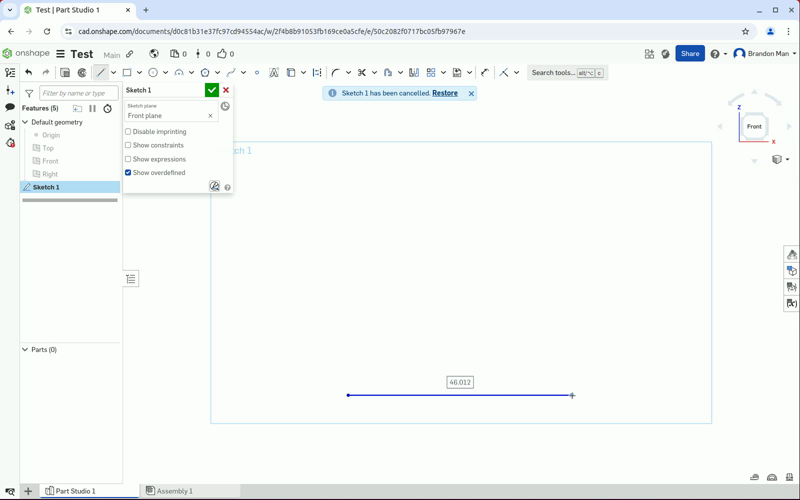
mouse_move(572, 171)
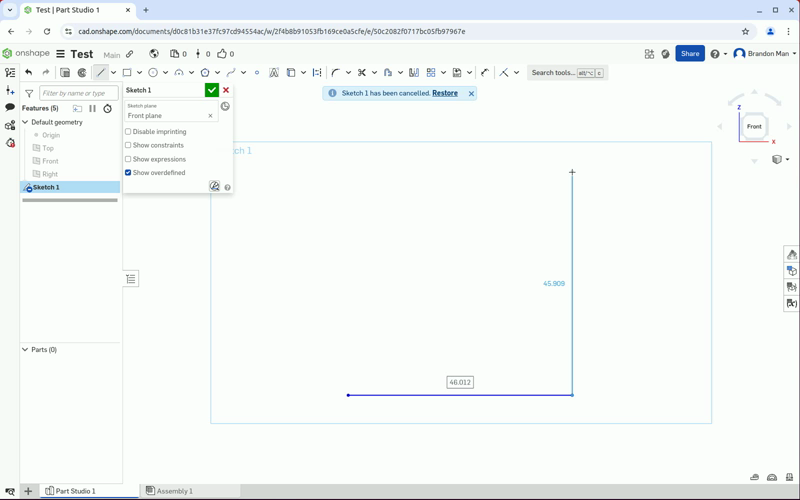
click(572, 171)
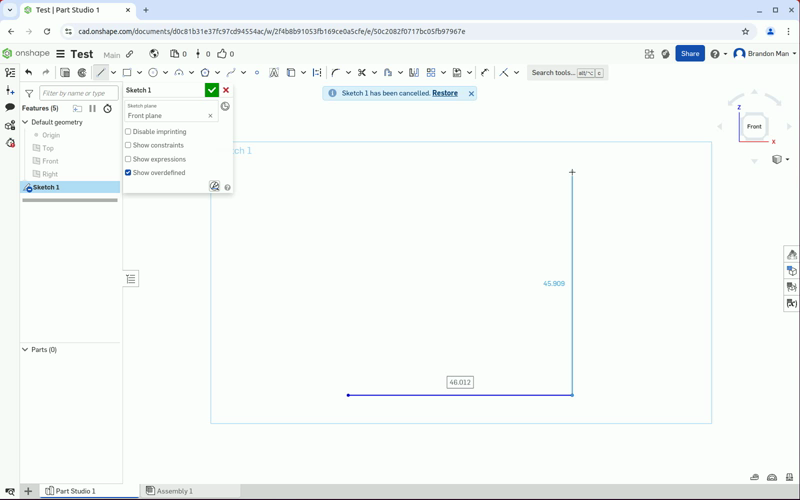
key_up(shift)
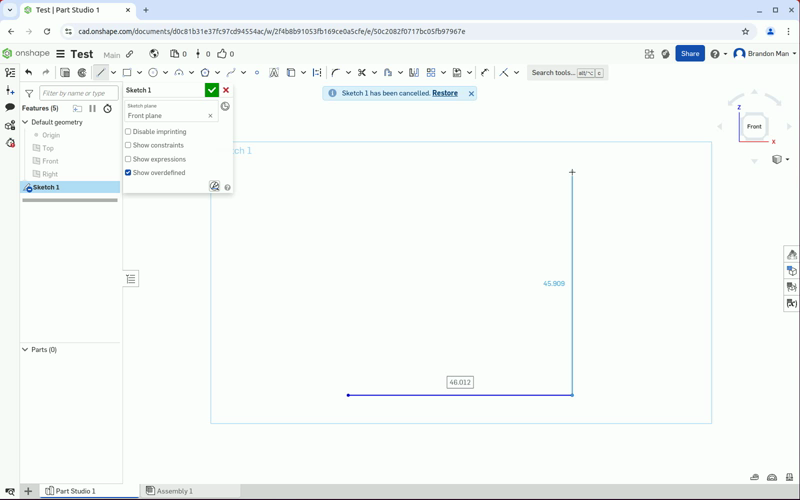
key_down(shift)
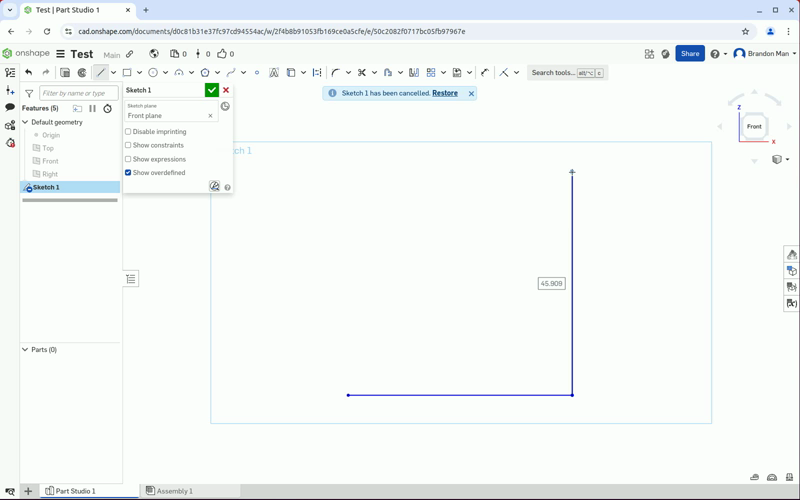
mouse_move(348, 171)
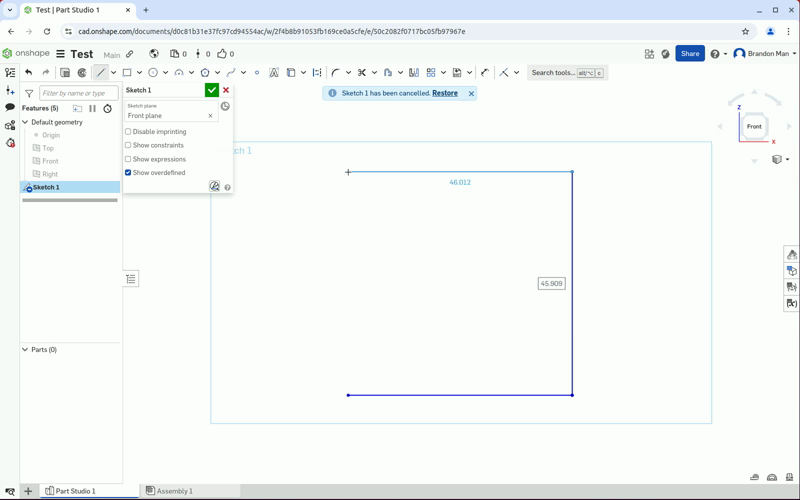
click(348, 171)
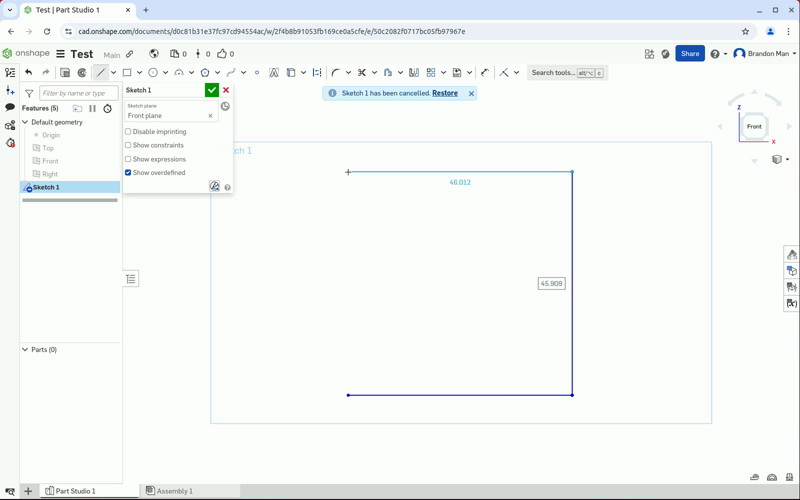
key_up(shift)
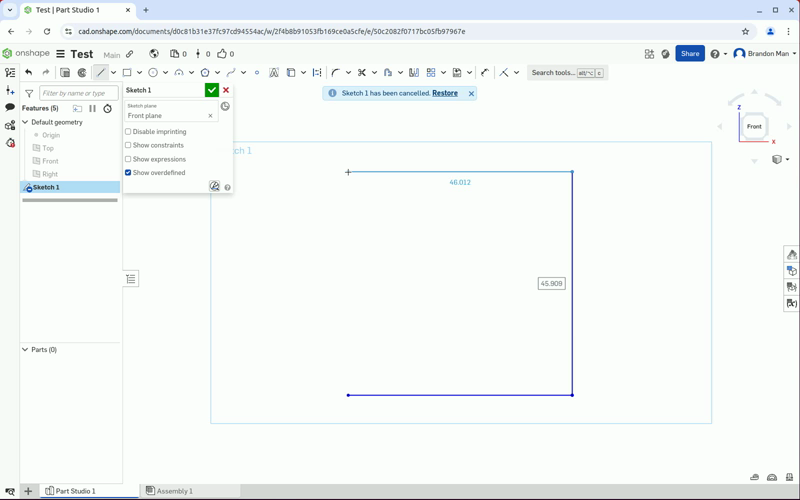
key_down(shift)
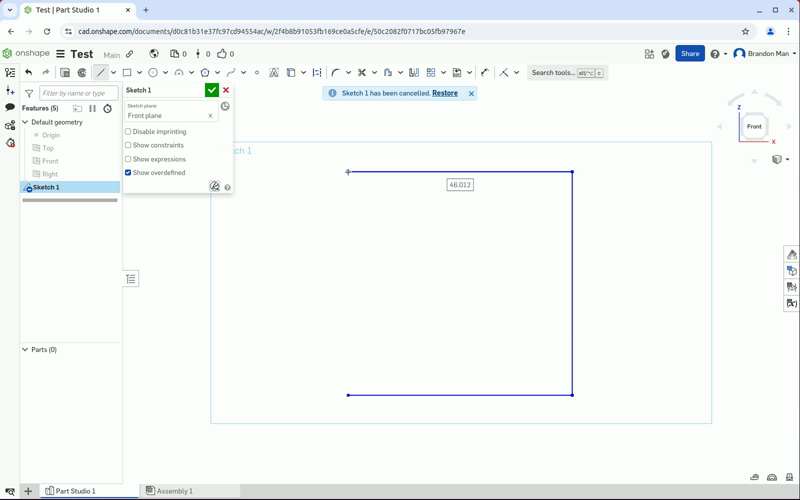
mouse_move(348, 395)
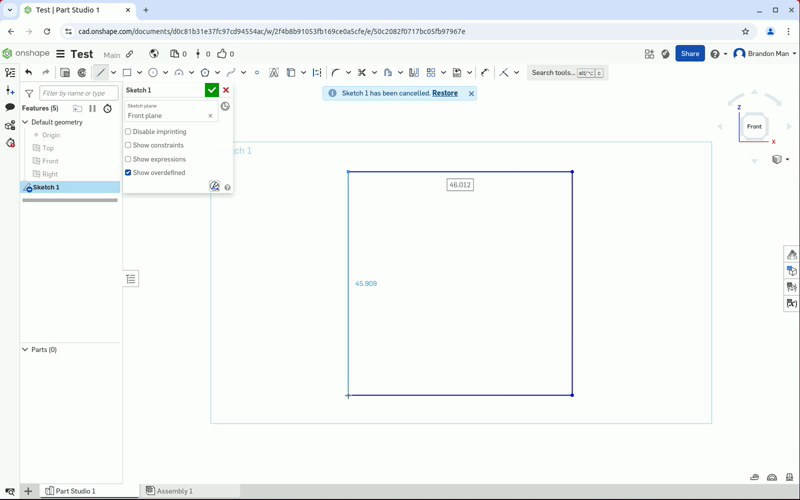
key_up(shift)
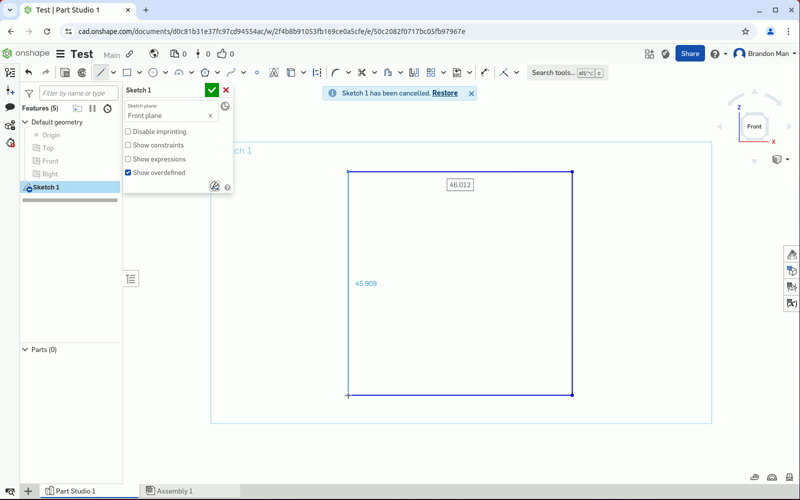
click(348, 395)
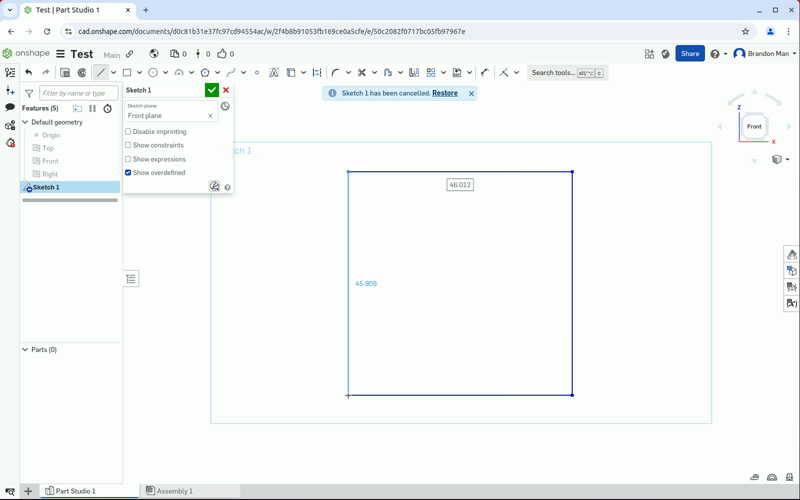
key(esc)
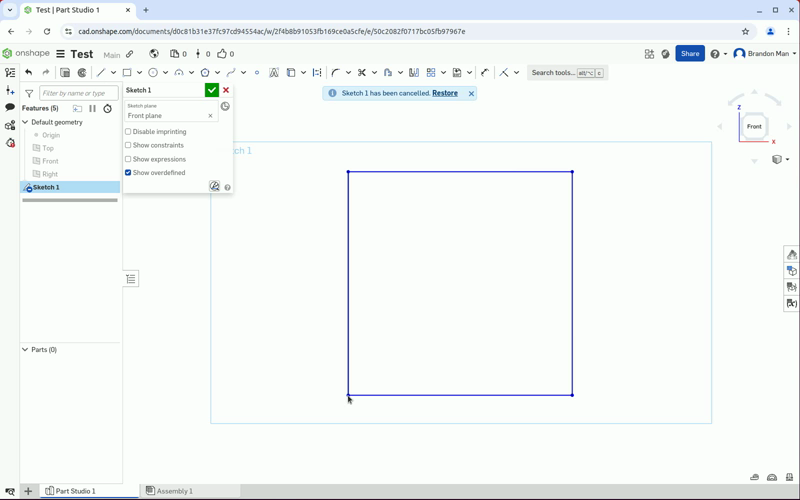
mouse_move(420, 208)
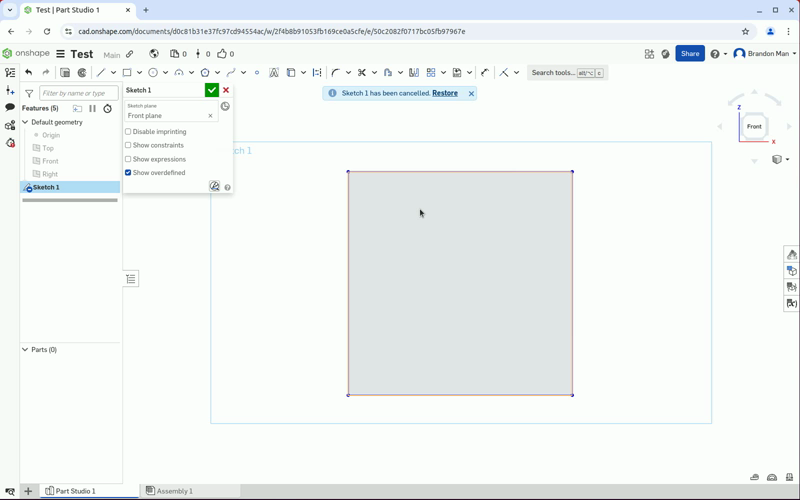
click(420, 208)
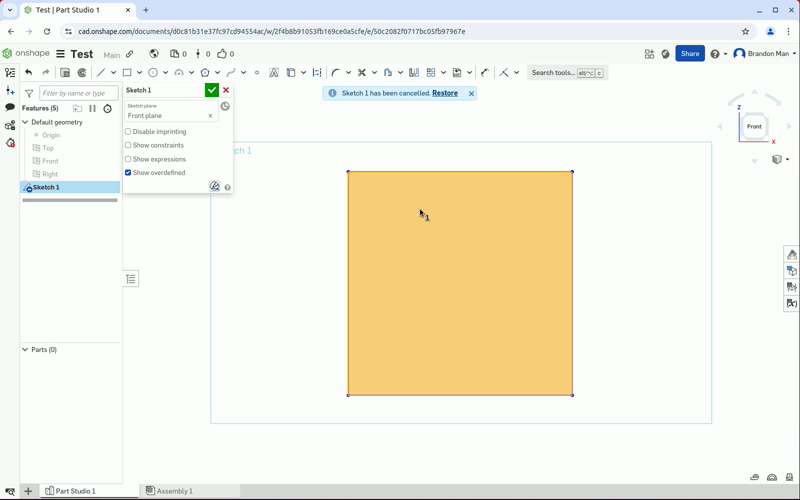
mouse_move(73, 352)
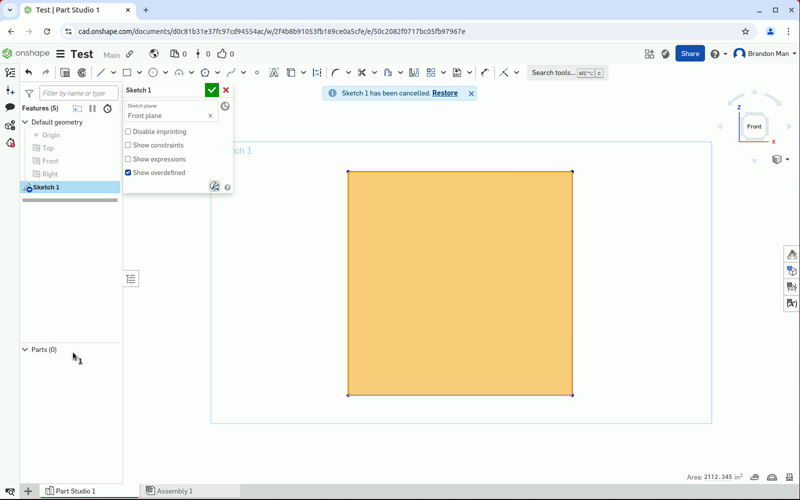
key(shift+y)
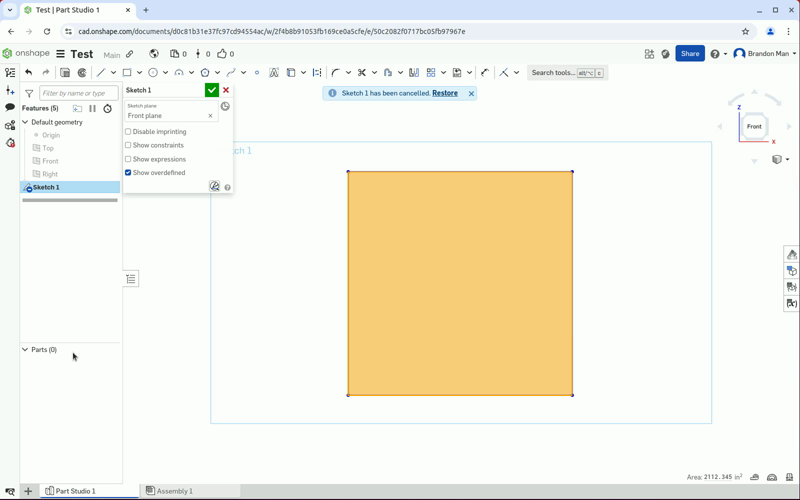
key(shift+e)
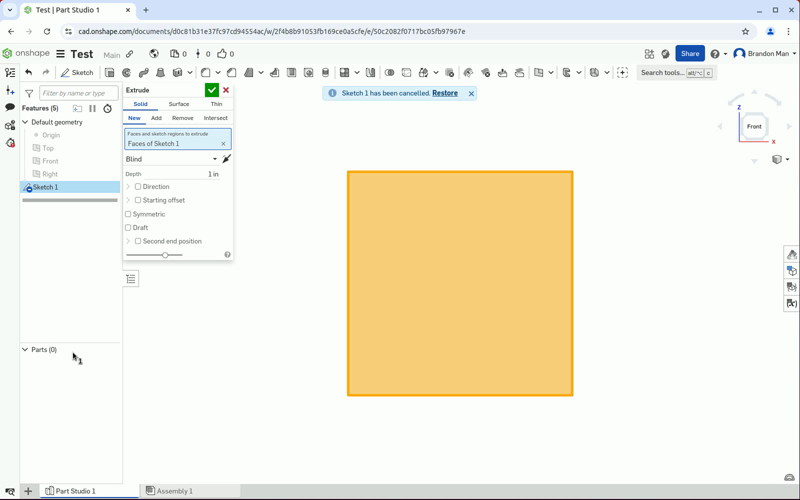
mouse_move(143, 106)
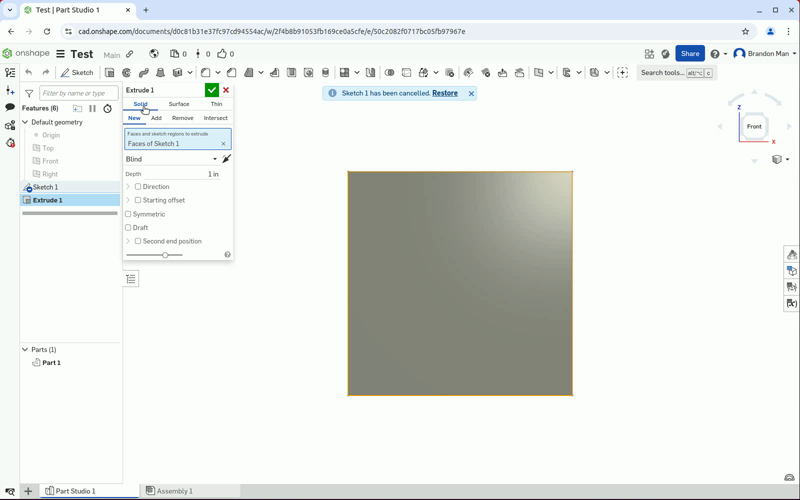
click(143, 106)
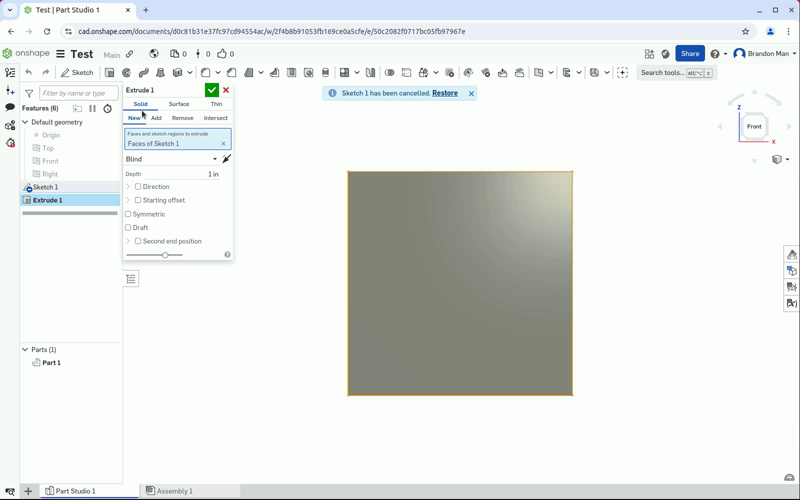
mouse_move(137, 120)
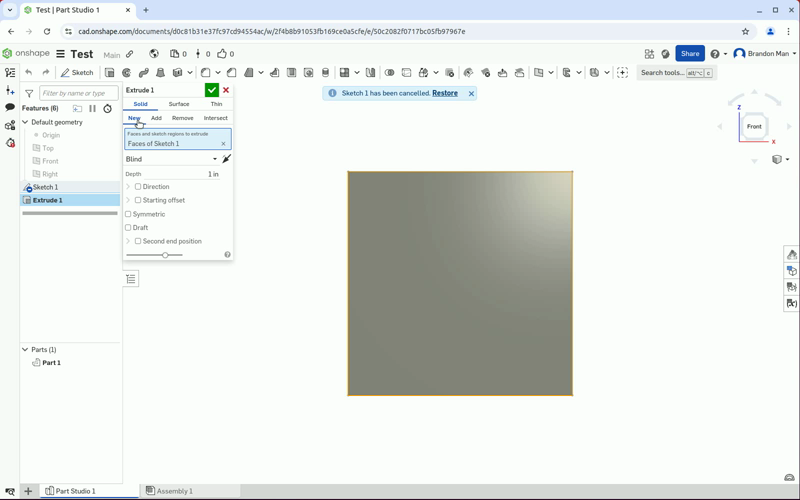
click(137, 120)
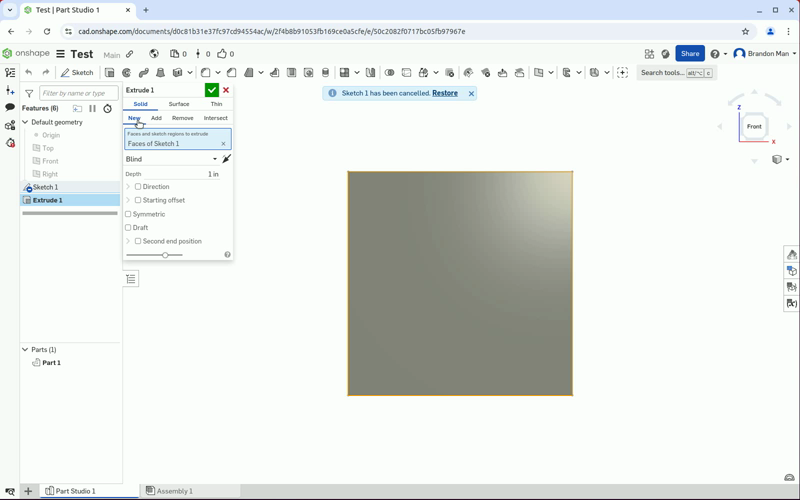
key(tab, 4)
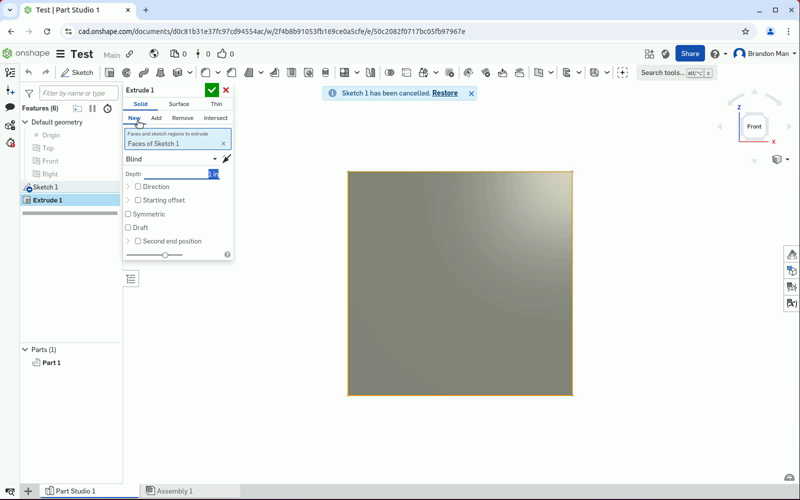
text(23.108)
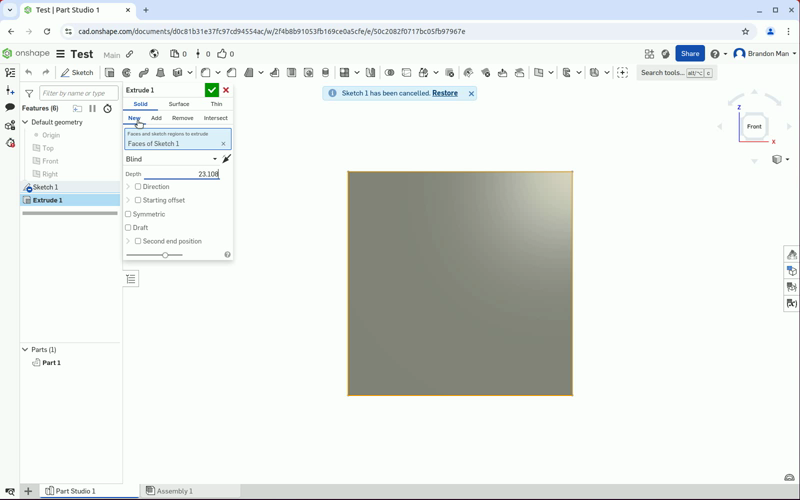
key(enter)
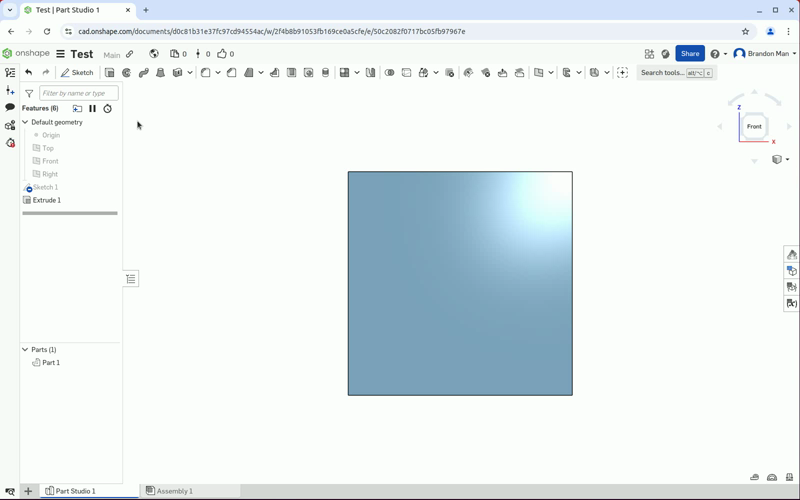
key(shift+h)
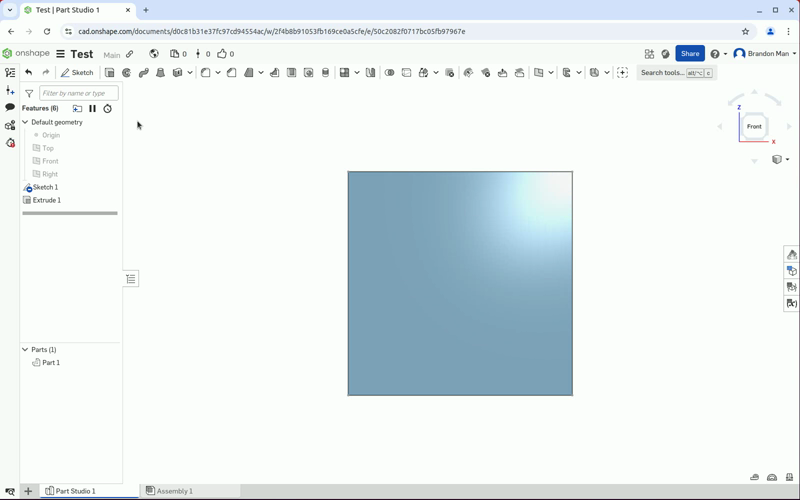
key(shift+h)
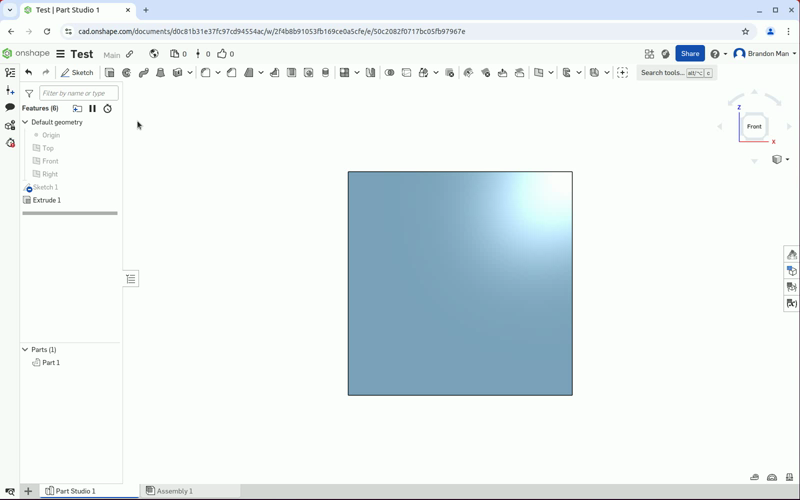
mouse_move(73, 189)
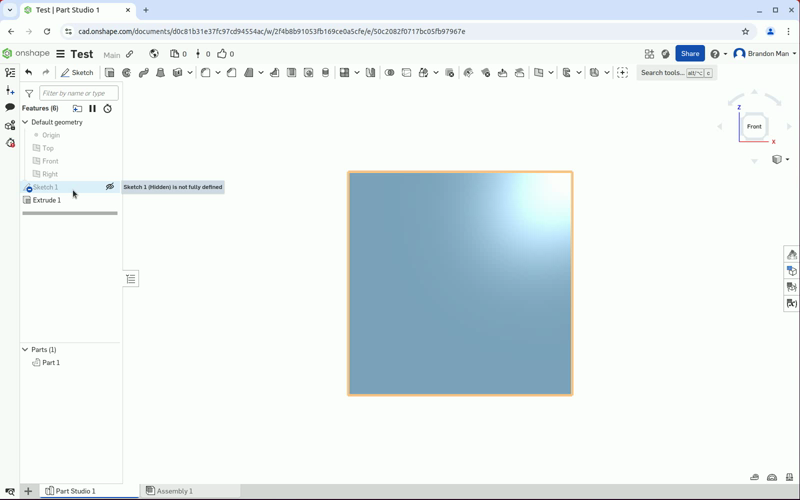
click(73, 189)
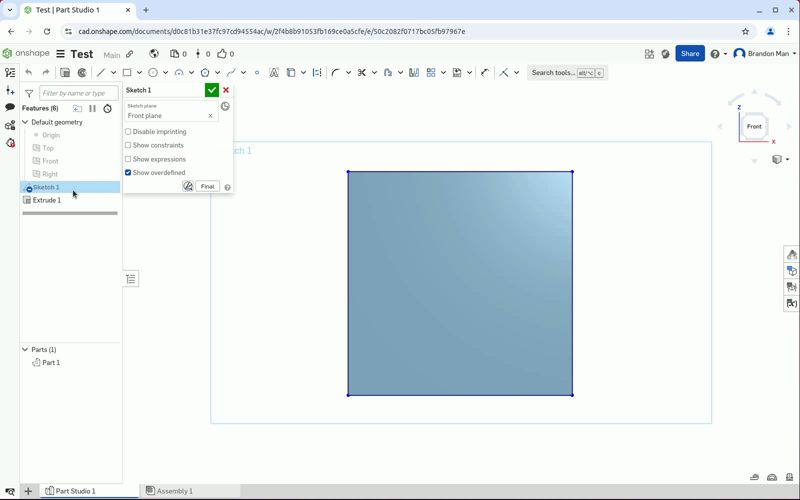
mouse_move(229, 92)
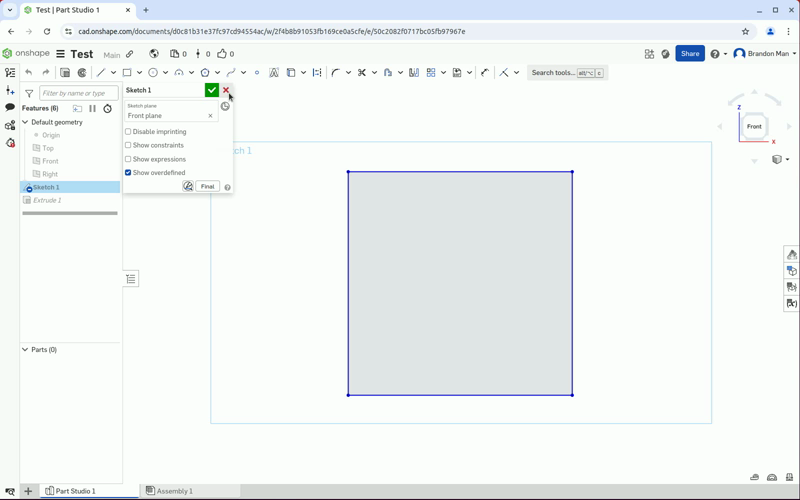
click(229, 92)
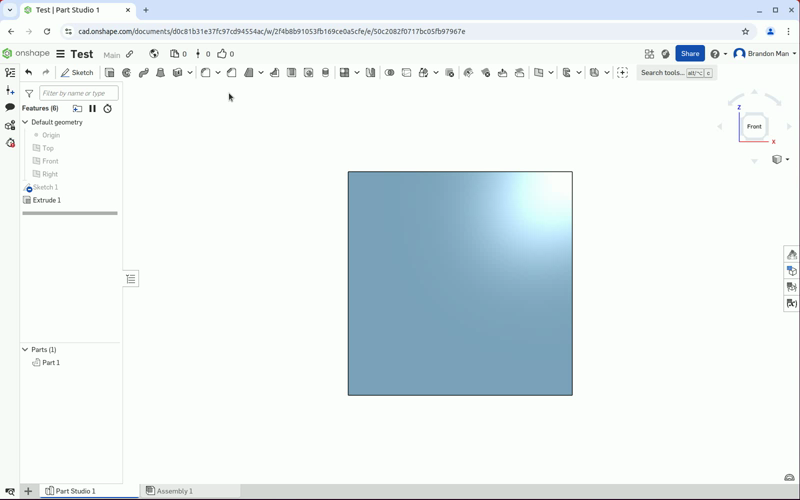
mouse_move(541, 75)
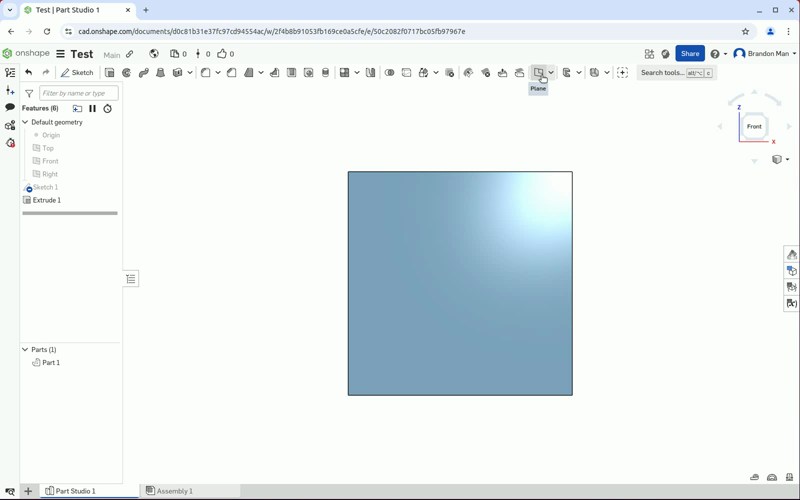
click(541, 75)
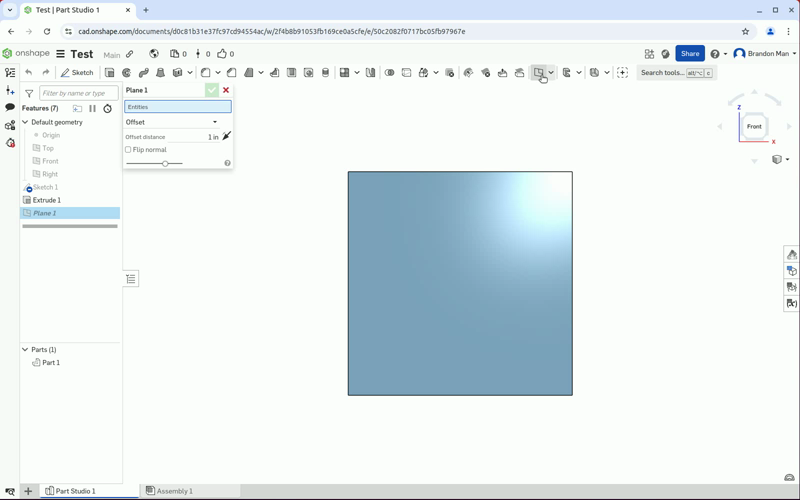
mouse_move(73, 163)
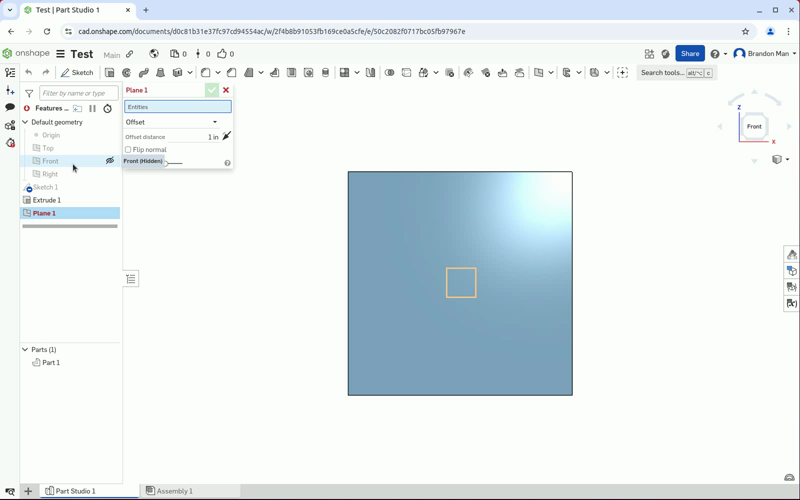
click(73, 163)
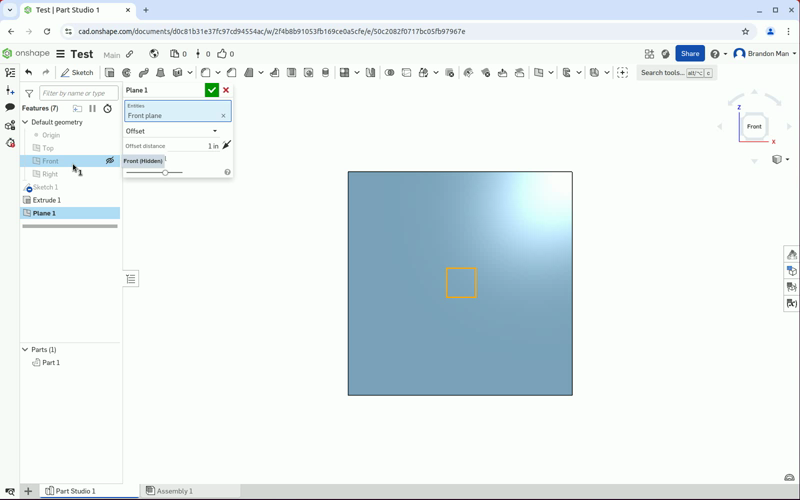
key(tab, 2)
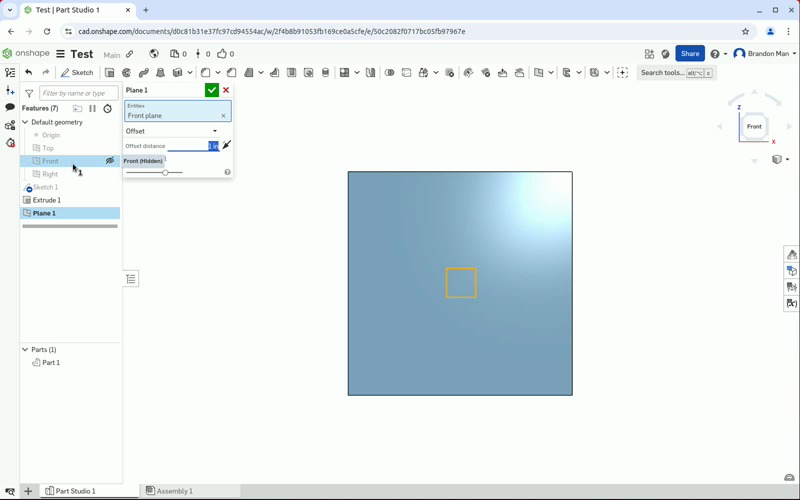
text(23.108)
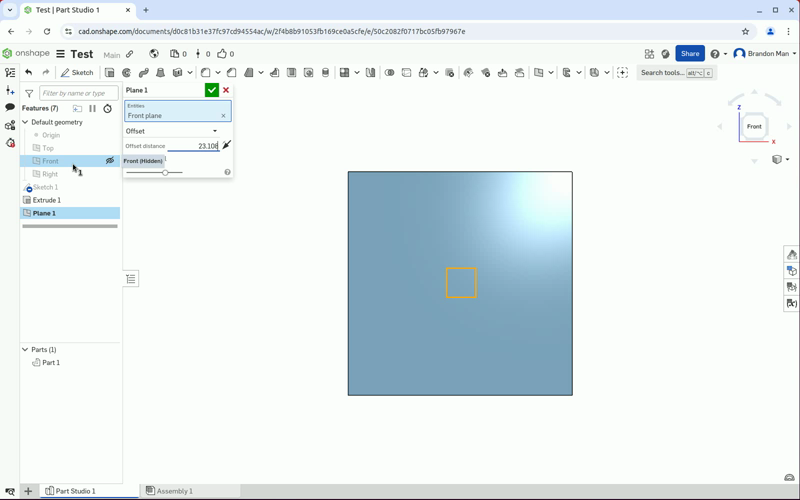
key(enter, 2)
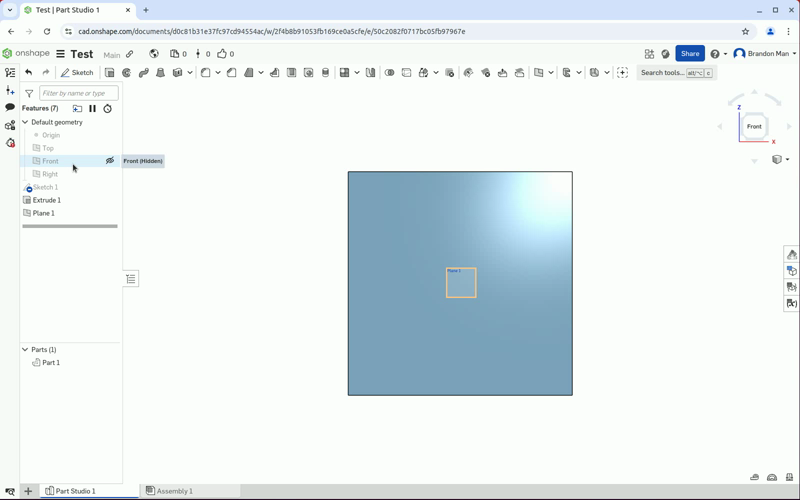
key(shift+s)
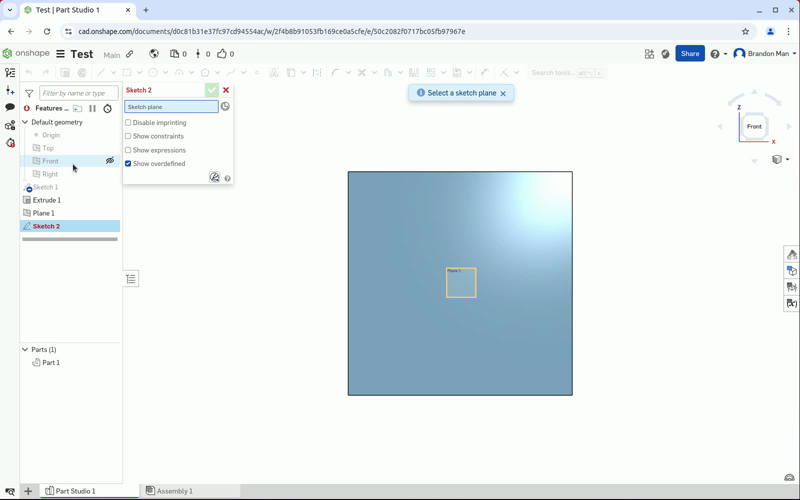
mouse_move(73, 215)
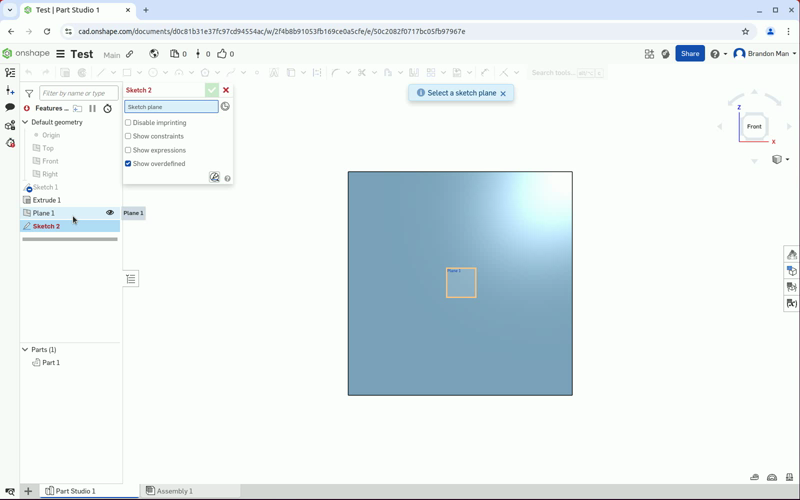
click(73, 215)
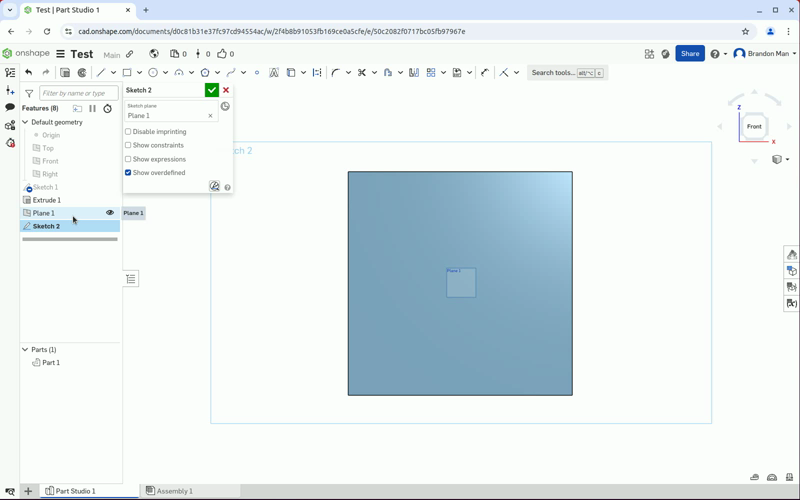
mouse_move(73, 352)
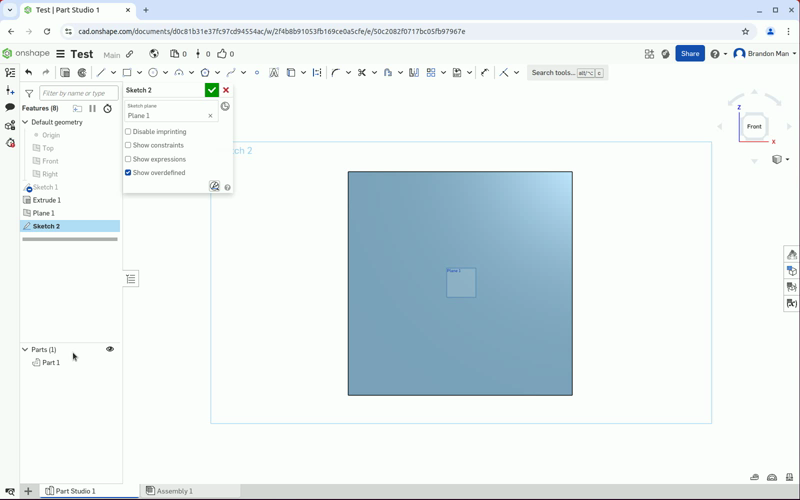
key(y)
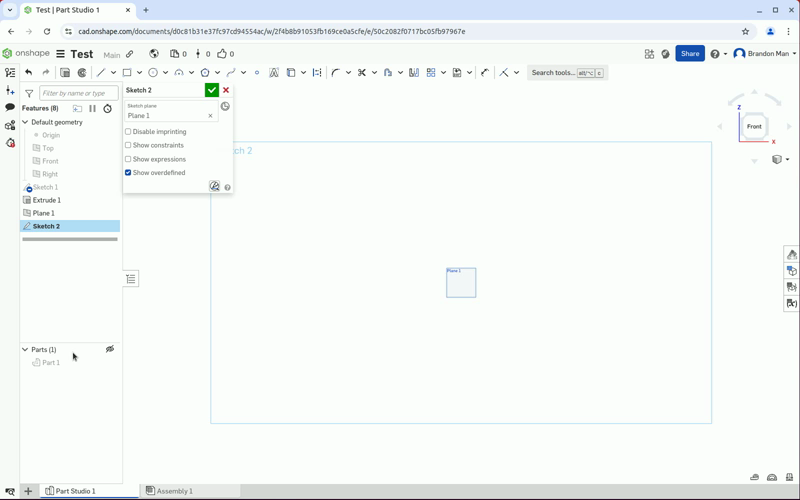
key(c)
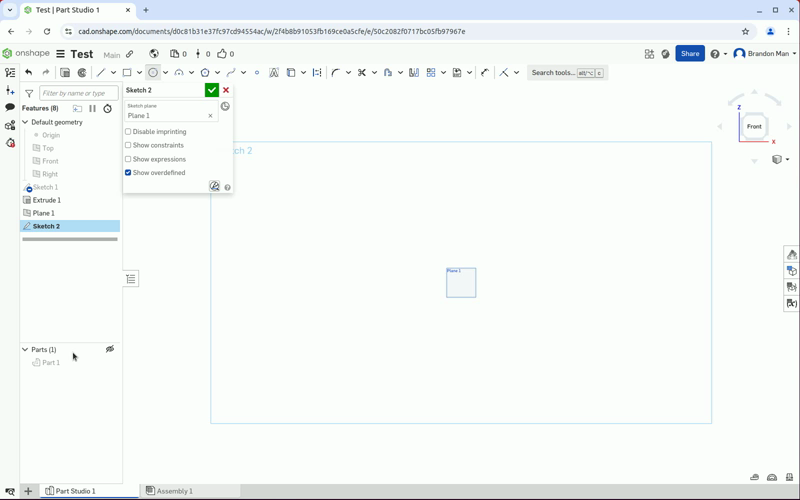
key_down(shift)
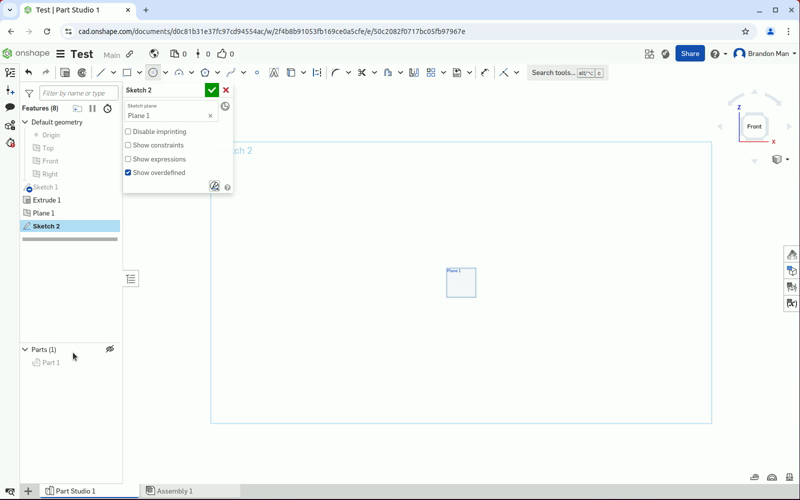
mouse_move(461, 282)
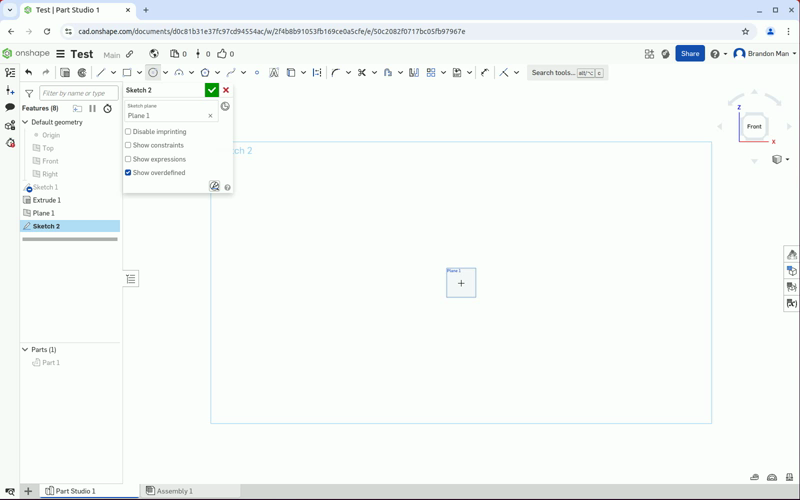
click(461, 282)
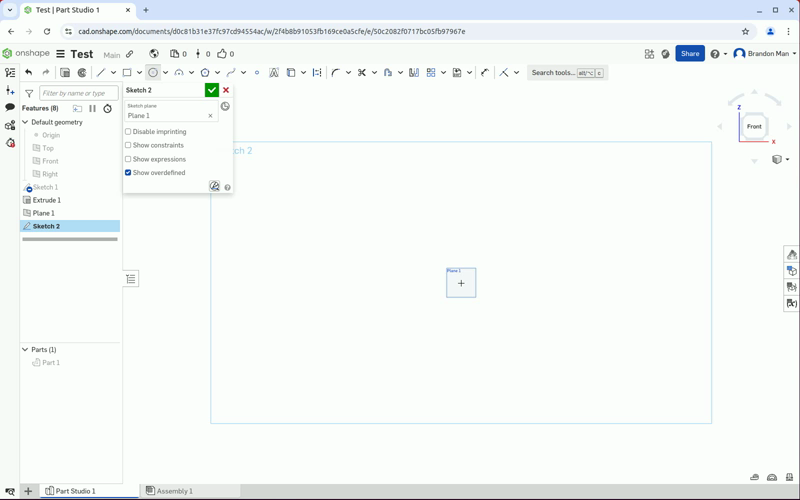
key_up(shift)
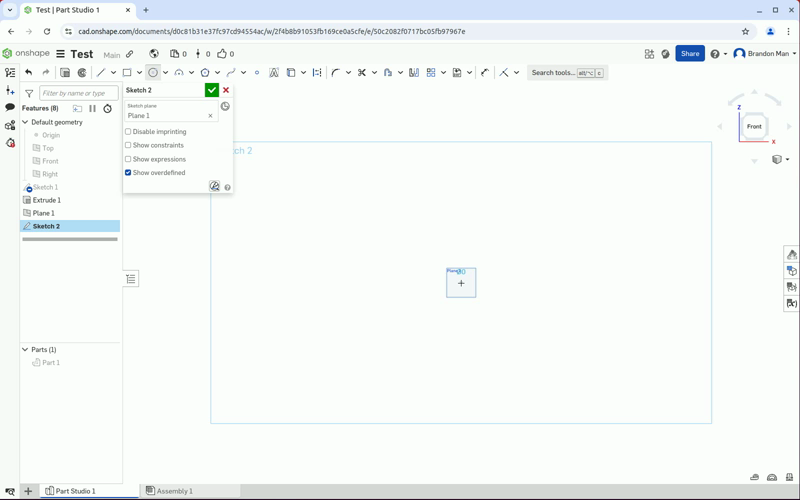
mouse_move(518, 282)
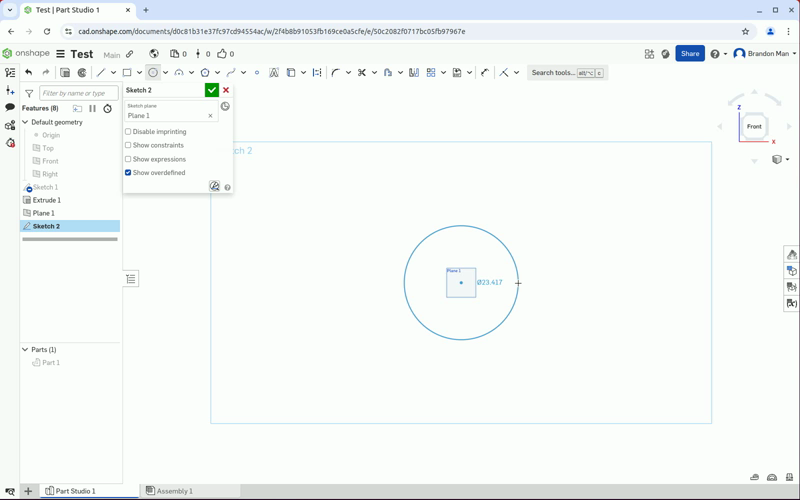
click(518, 282)
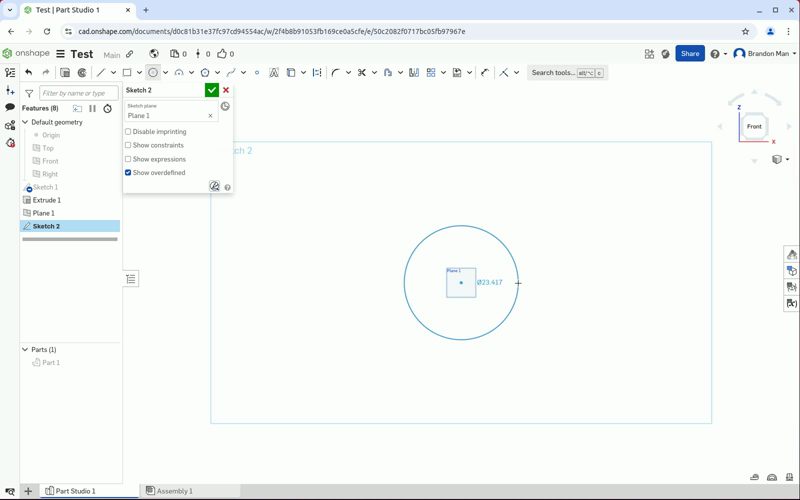
key(esc)
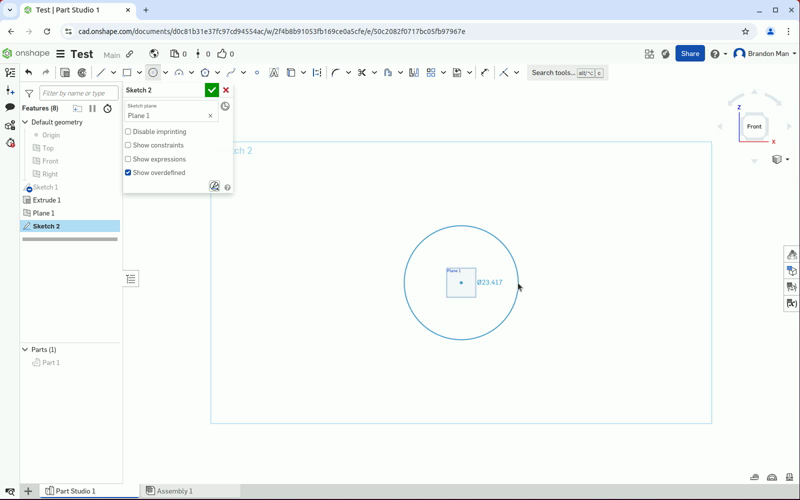
mouse_move(470, 331)
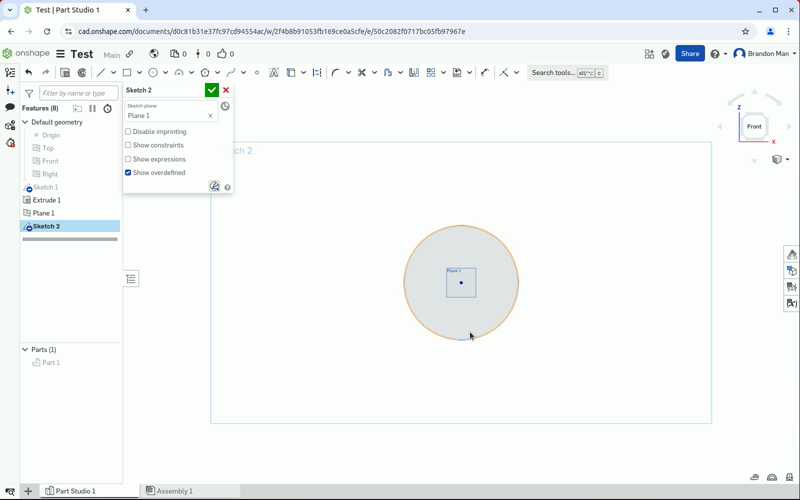
click(470, 331)
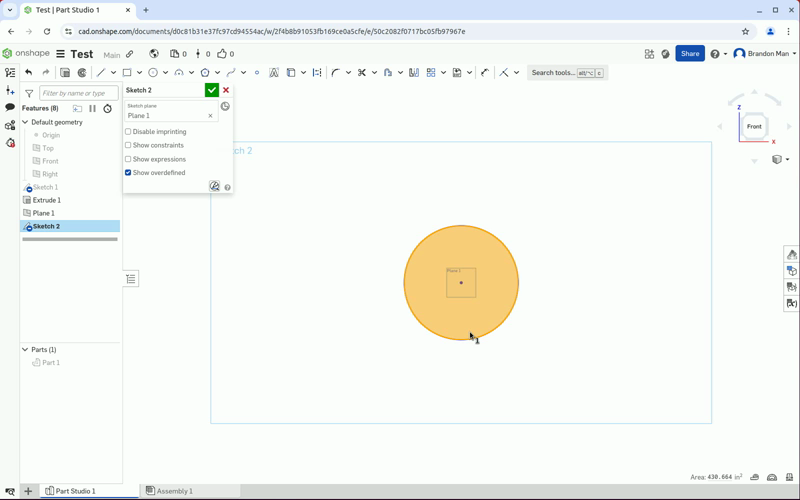
mouse_move(73, 352)
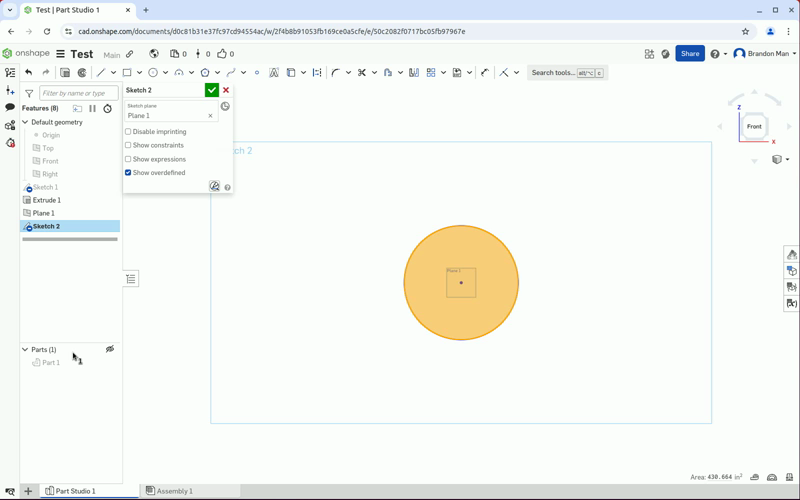
key(shift+y)
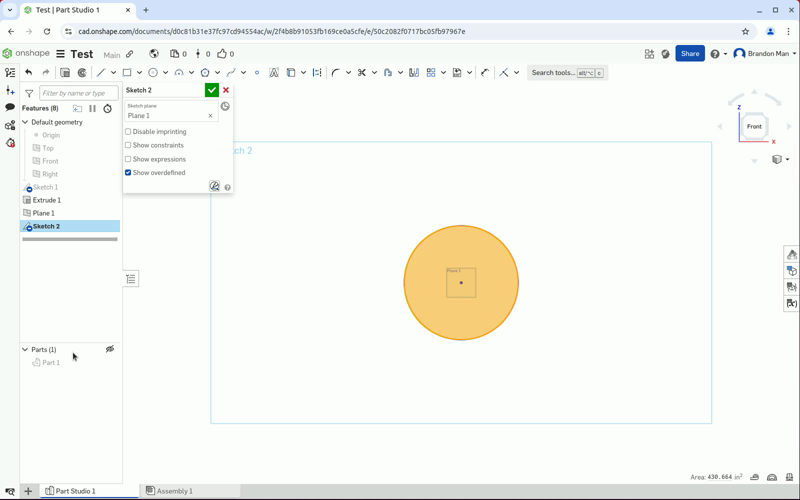
key(shift+e)
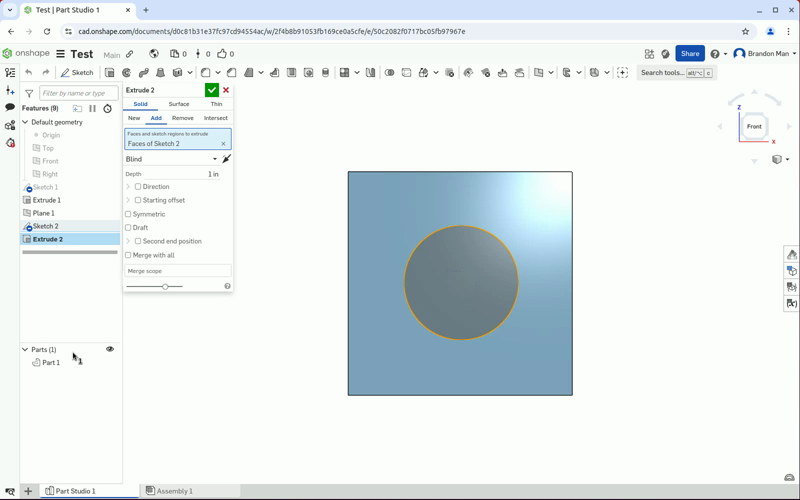
mouse_move(143, 106)
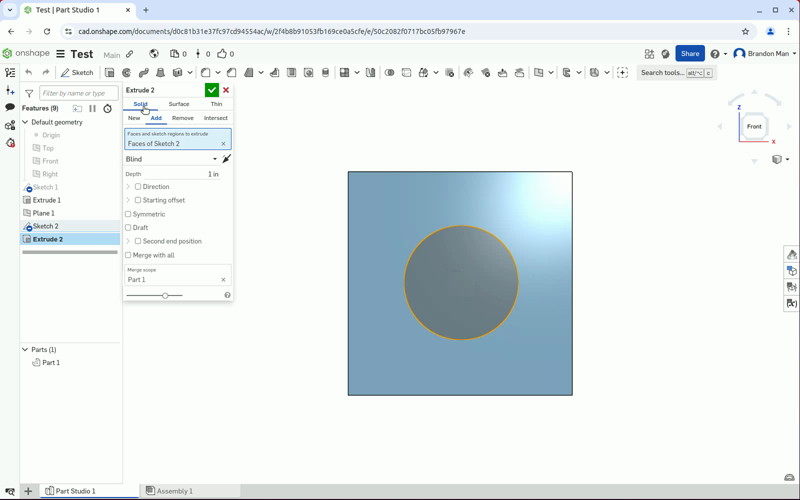
click(143, 106)
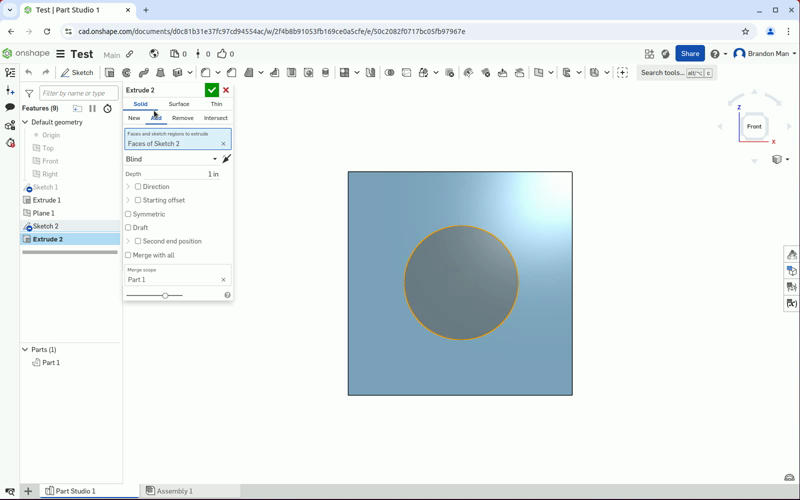
mouse_move(186, 120)
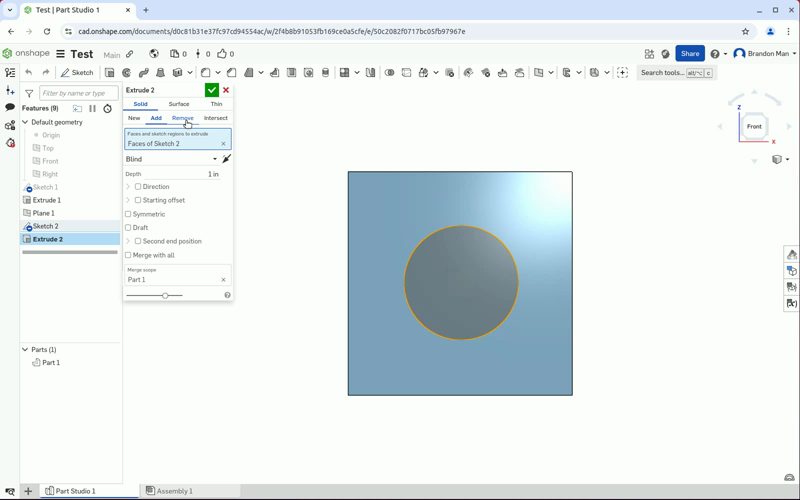
click(186, 120)
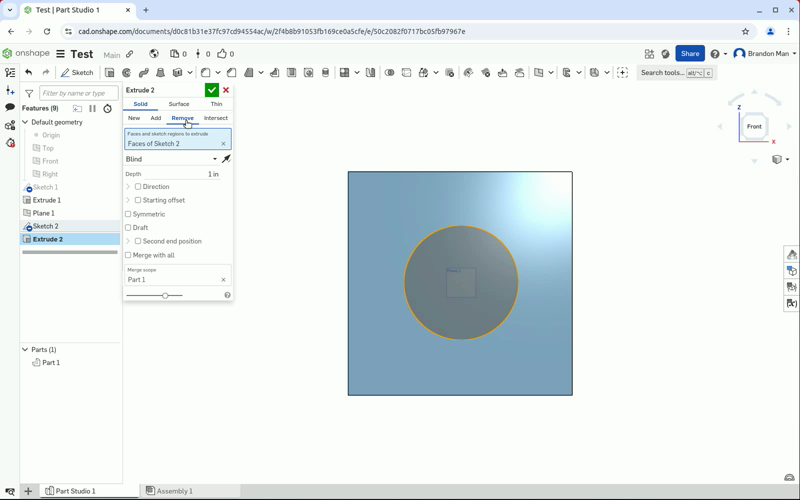
key(tab, 4)
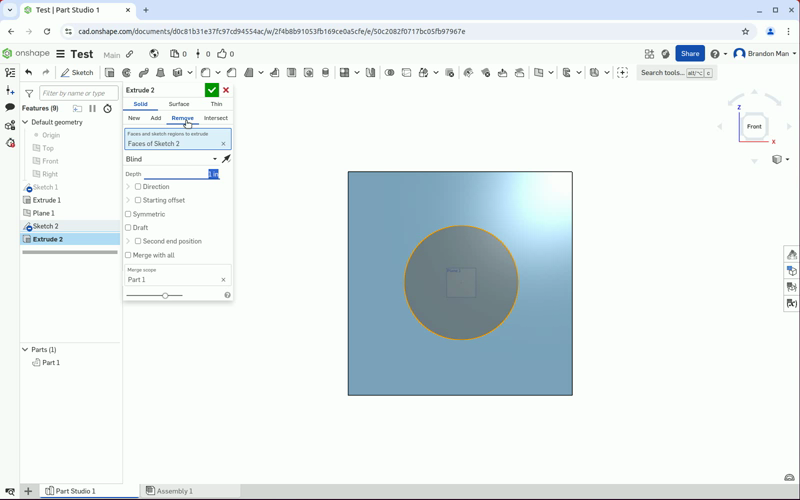
text(18.535)
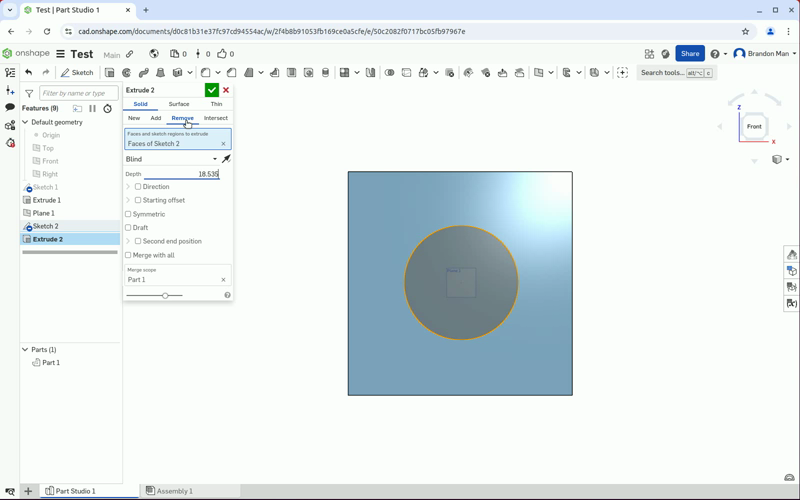
key(tab, 6)
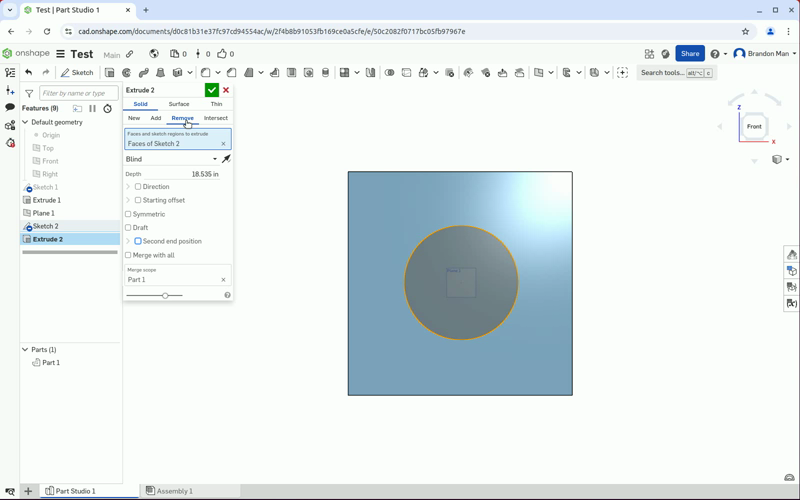
key(space)
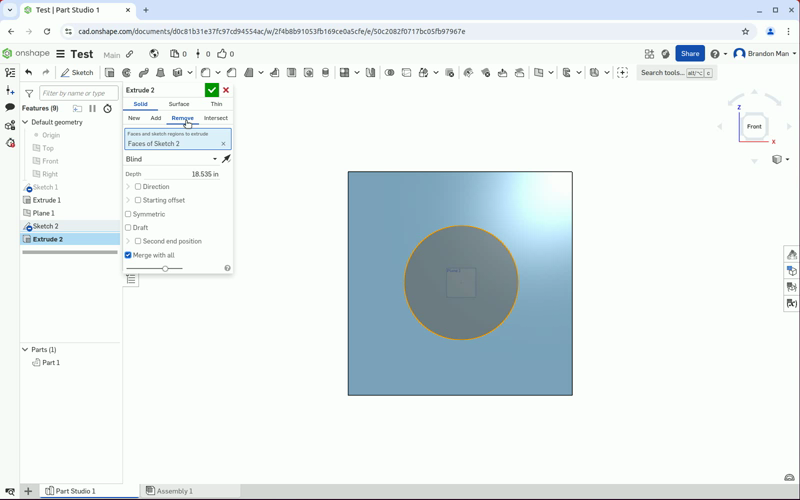
key(enter)
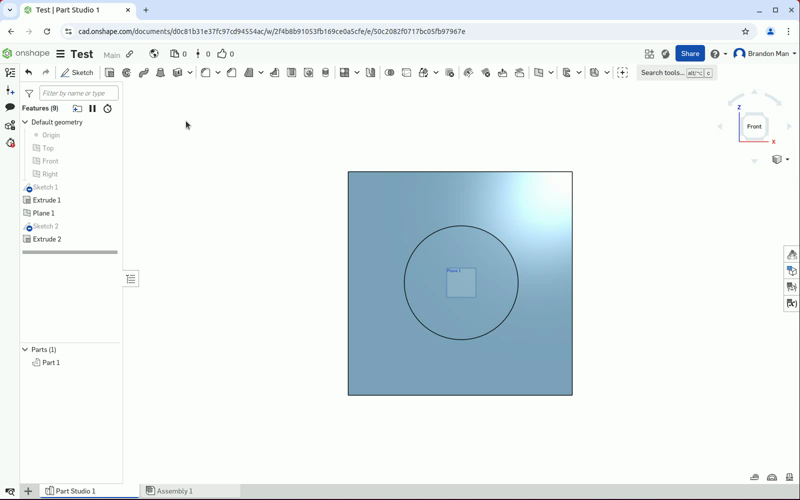
key(shift+h)
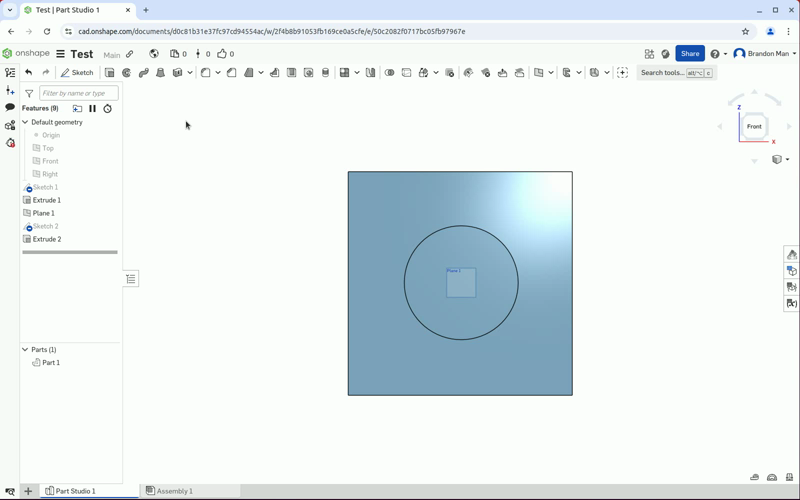
key(shift+h)
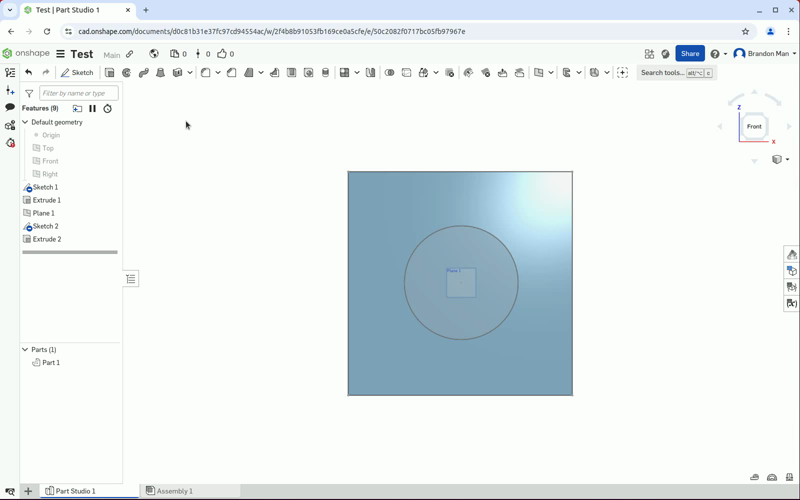
key(shift+7)
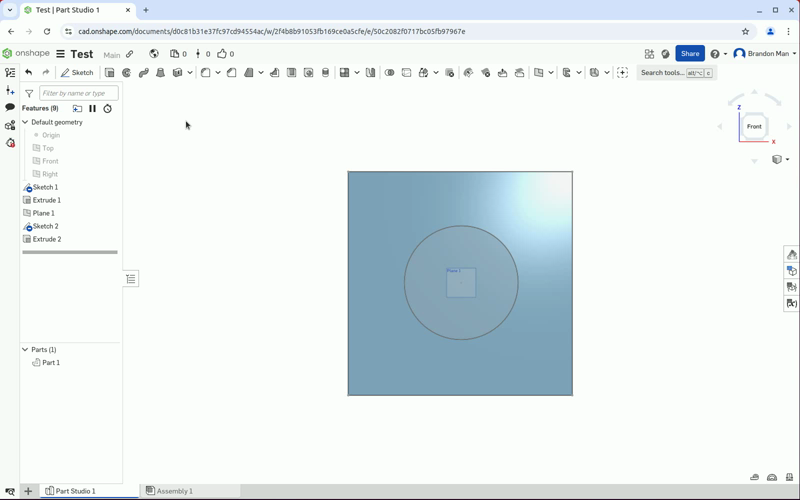
key(left, 2)
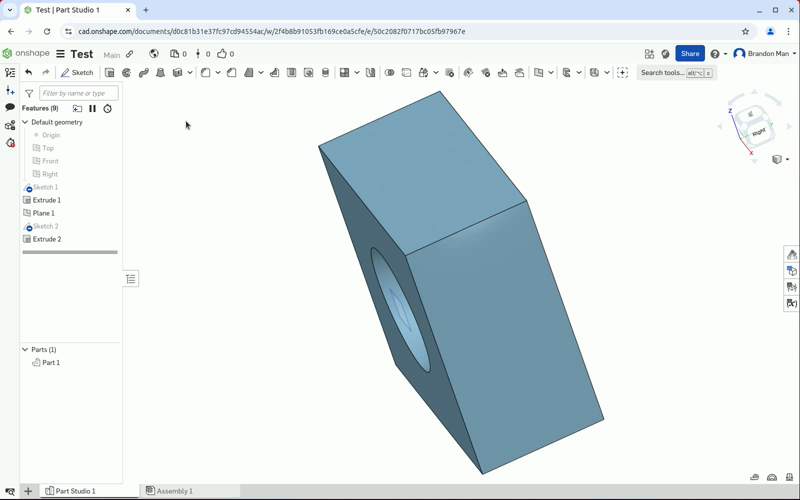
key(down, 2)
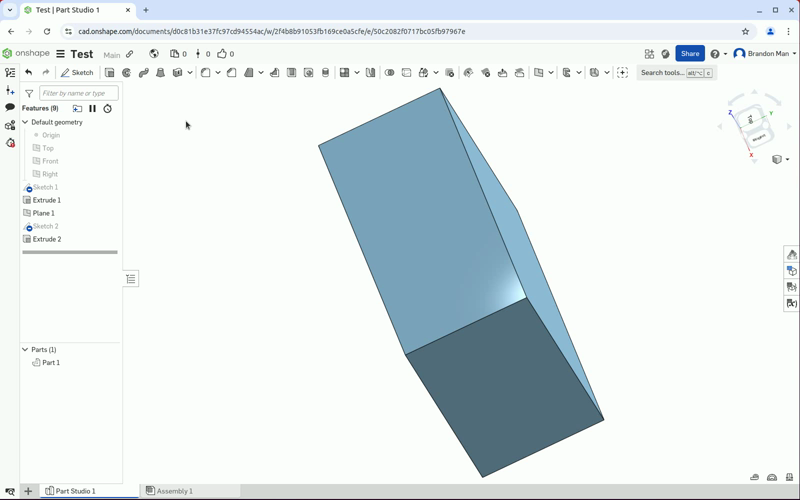
key(up, 2)
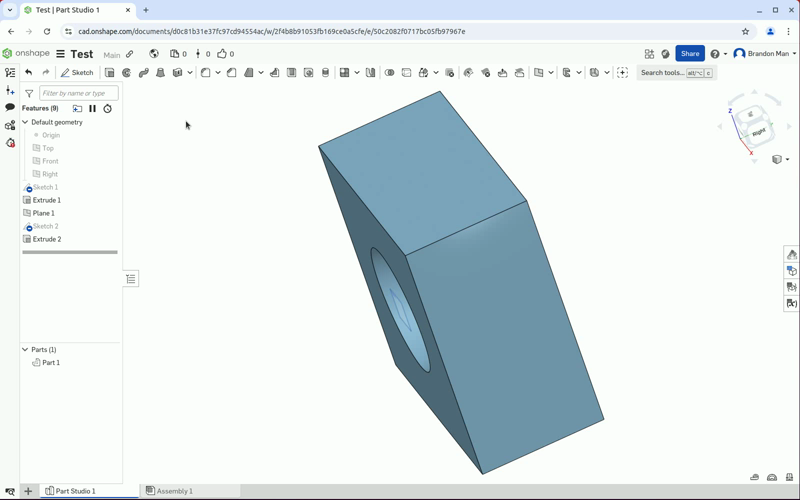
key(right, 2)
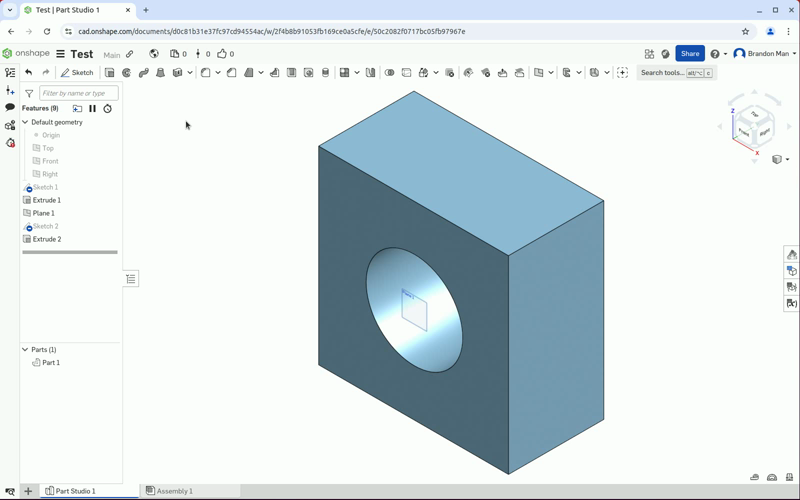
mouse_move(73, 189)
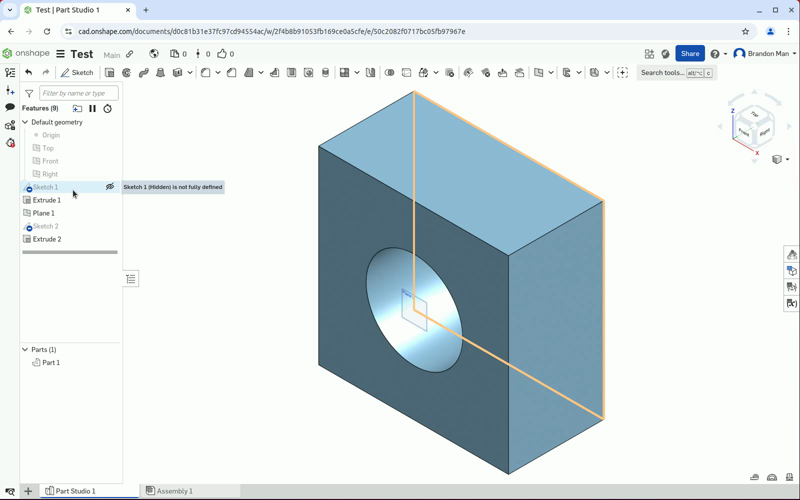
click(73, 189)